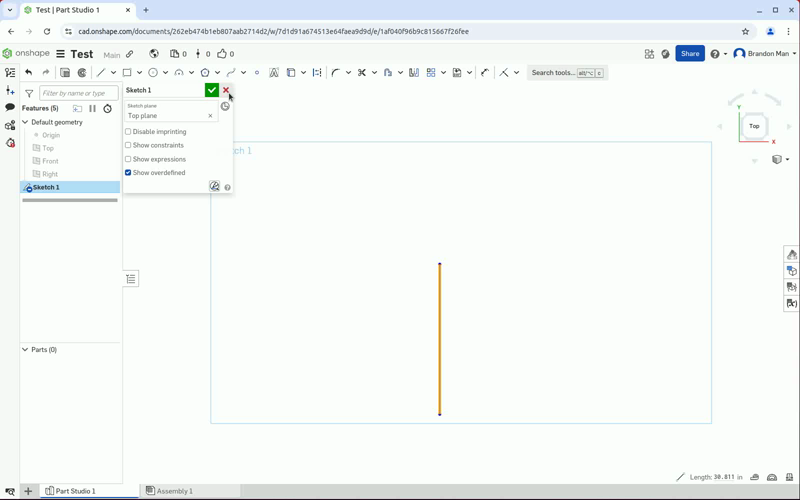
key(shift+h)
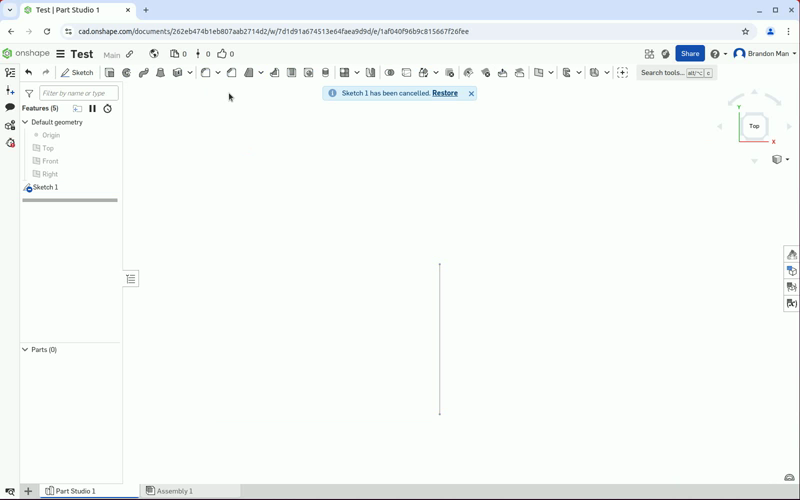
key(shift+s)
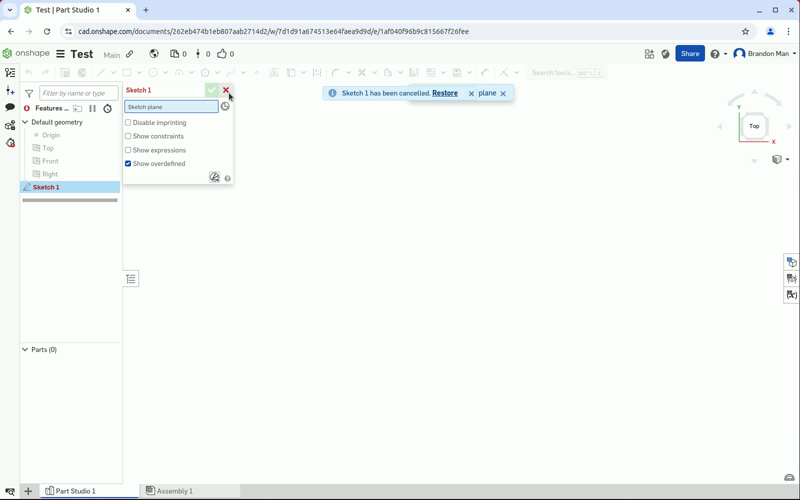
mouse_move(73, 150)
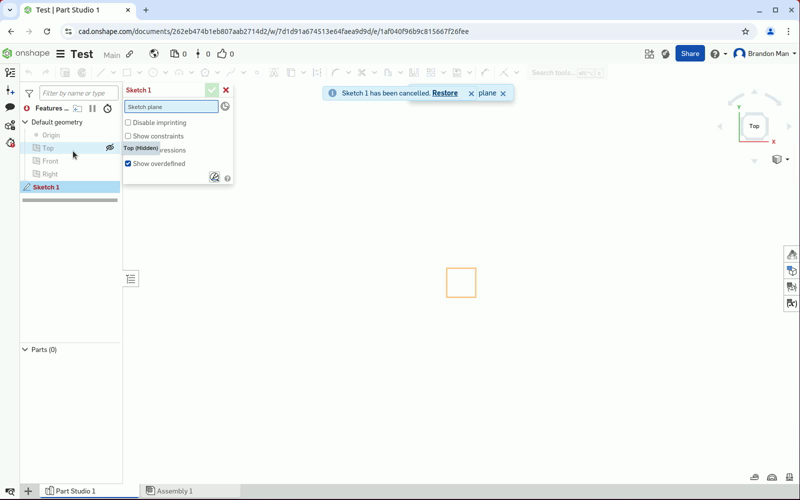
click(73, 150)
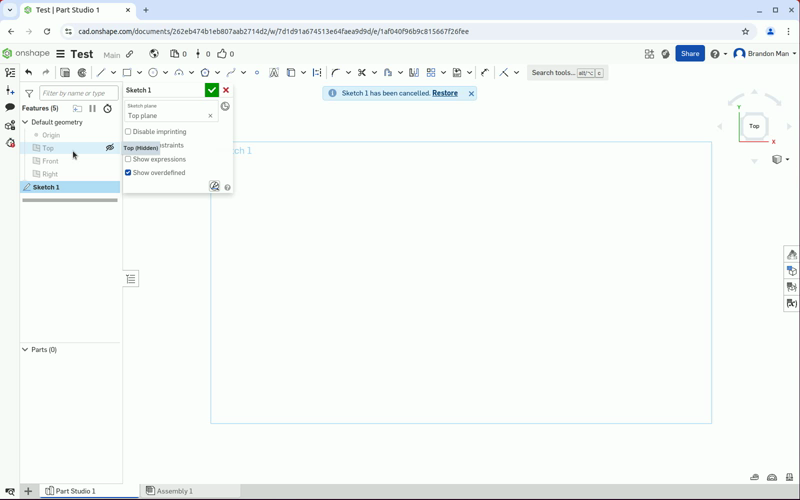
mouse_move(73, 352)
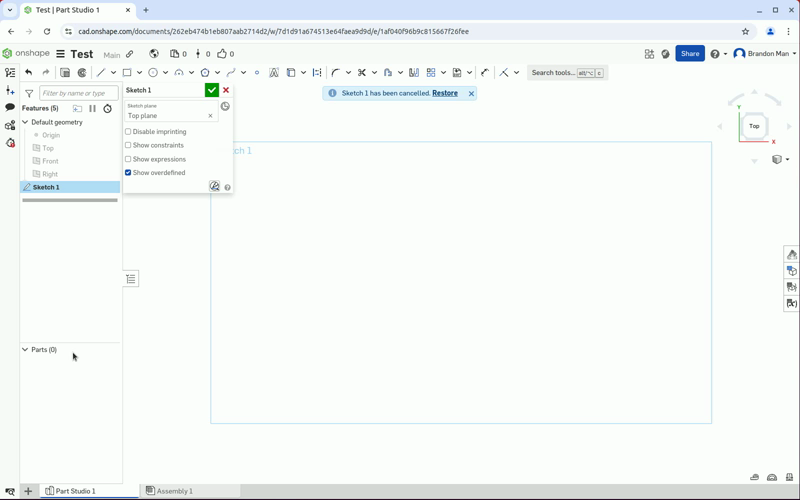
key(y)
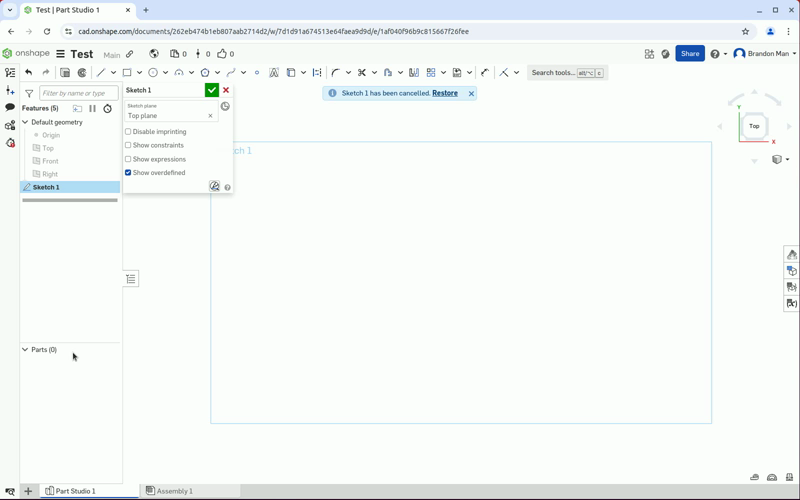
key(l)
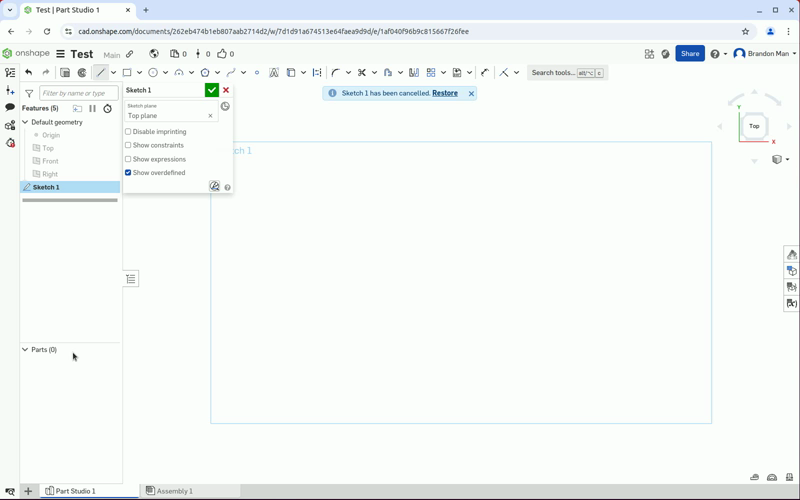
key_down(shift)
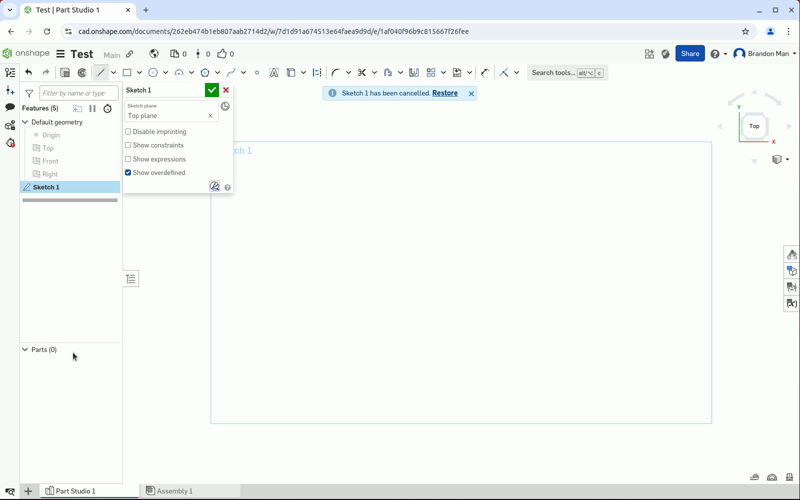
mouse_move(349, 282)
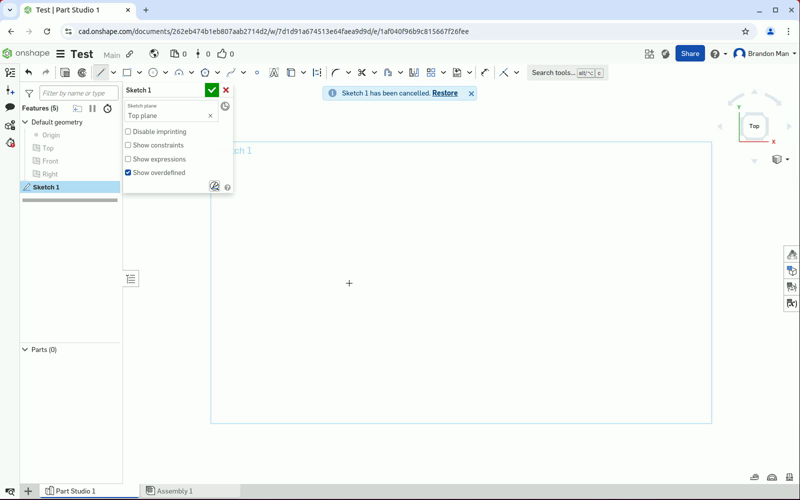
click(349, 282)
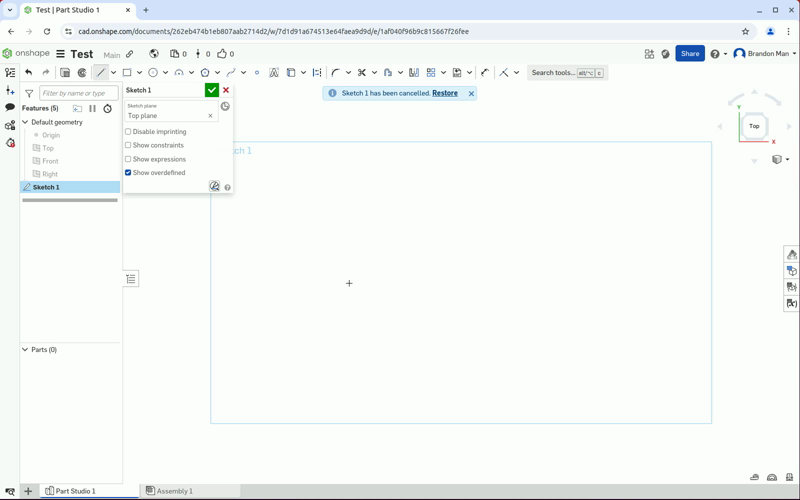
key_up(shift)
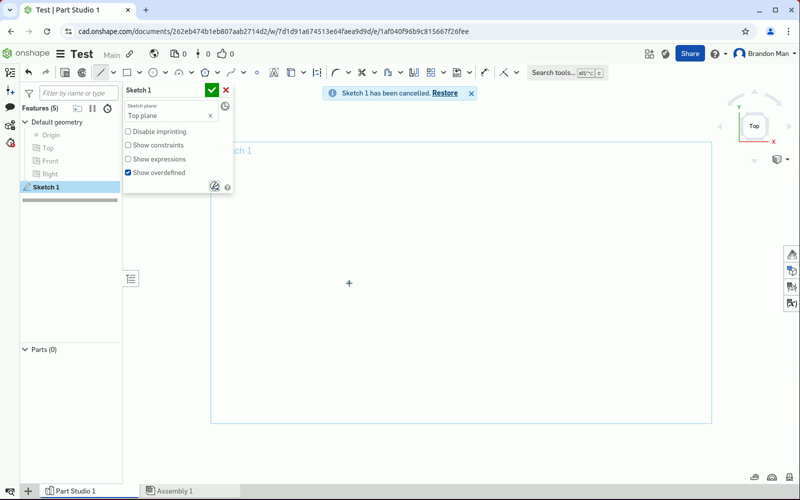
key_down(shift)
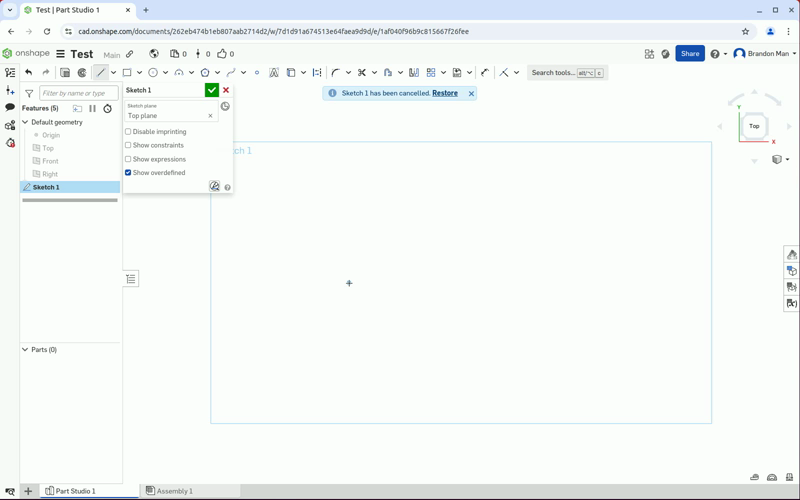
mouse_move(405, 378)
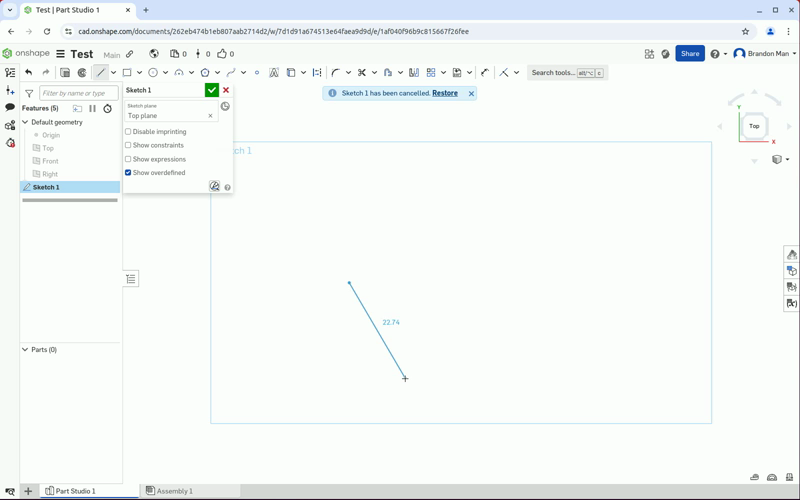
click(405, 378)
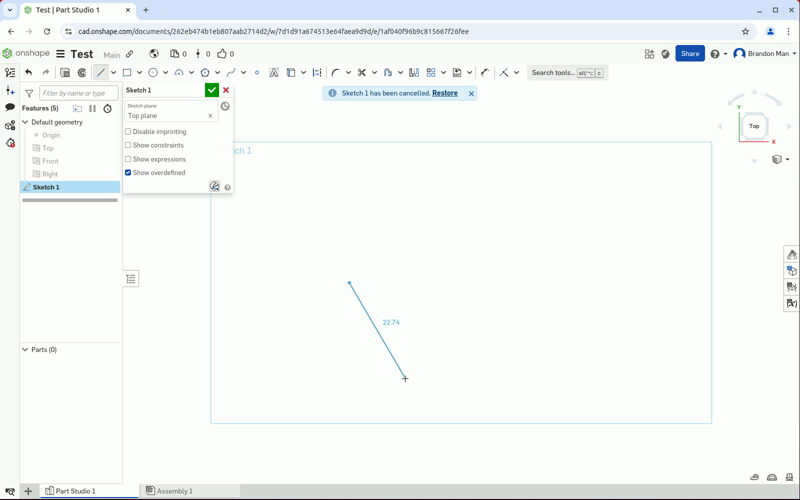
key_up(shift)
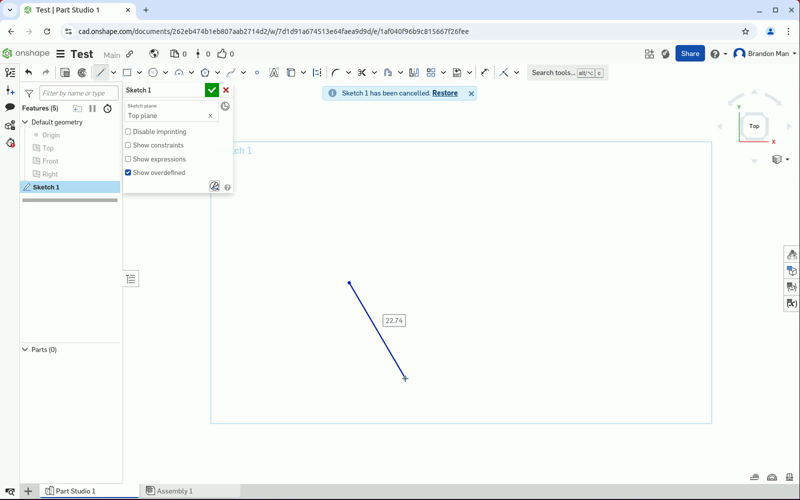
key_down(shift)
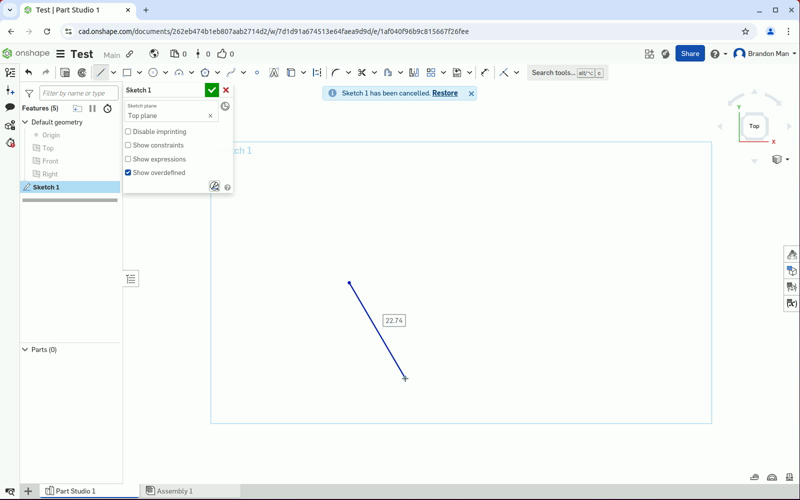
mouse_move(514, 378)
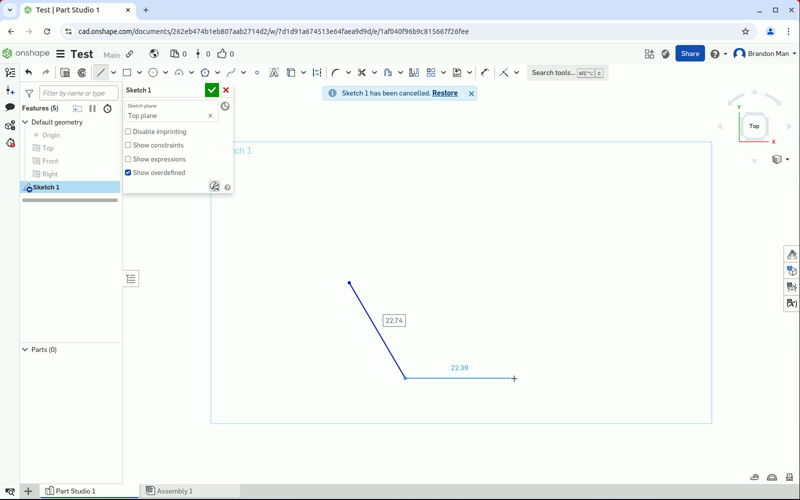
click(514, 378)
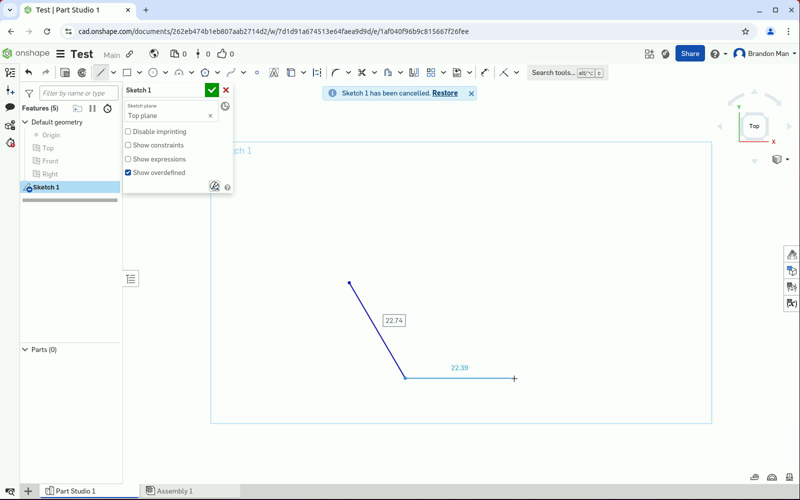
key_up(shift)
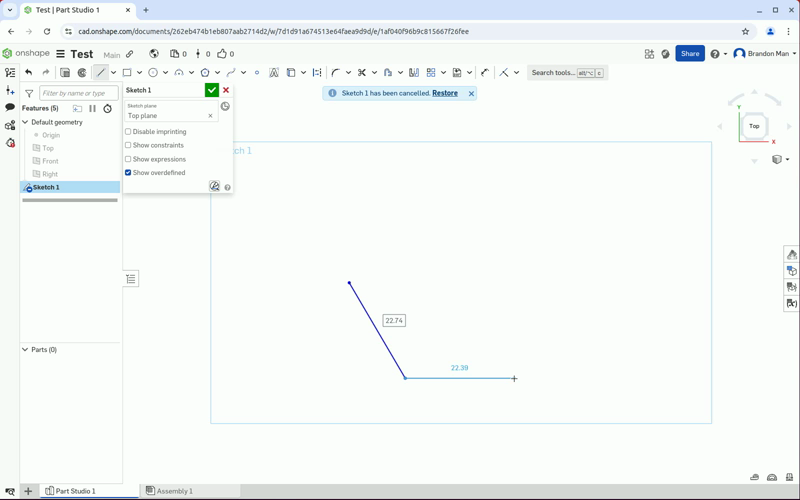
key_down(shift)
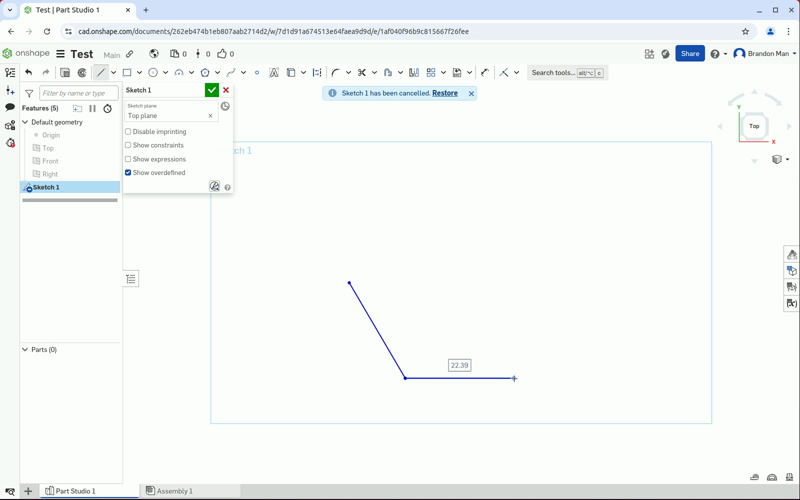
mouse_move(569, 282)
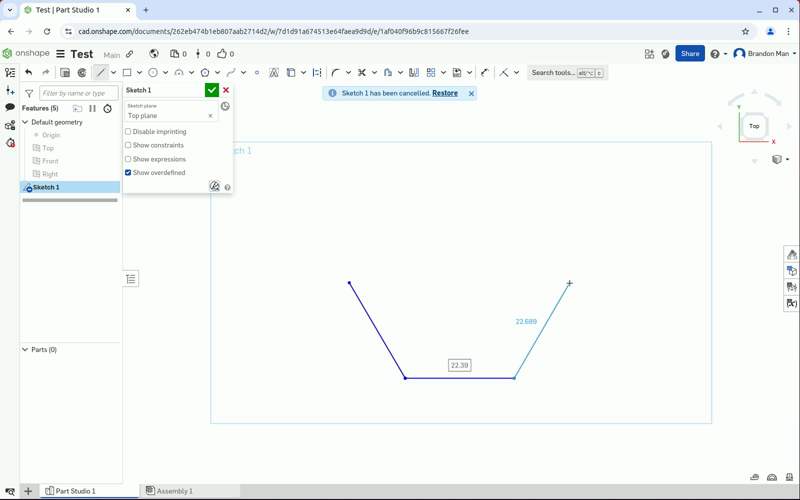
click(569, 282)
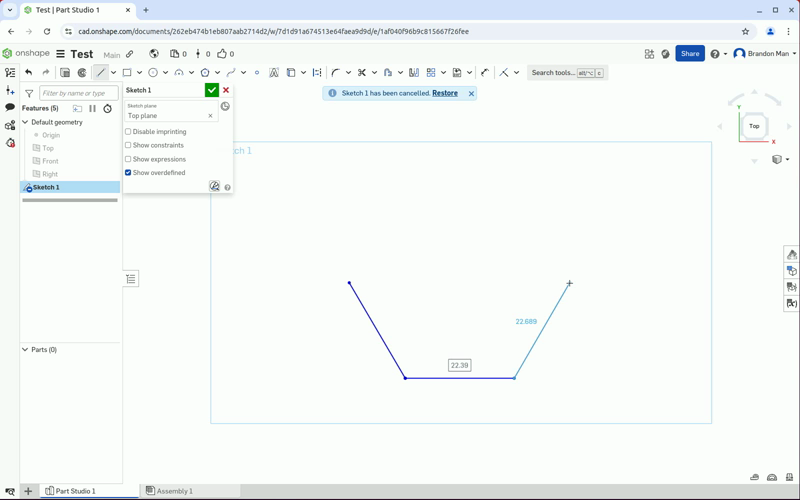
key_up(shift)
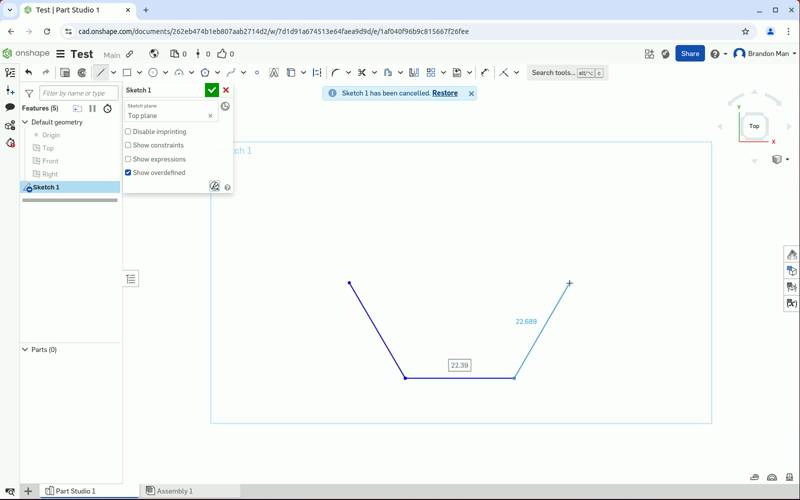
key_down(shift)
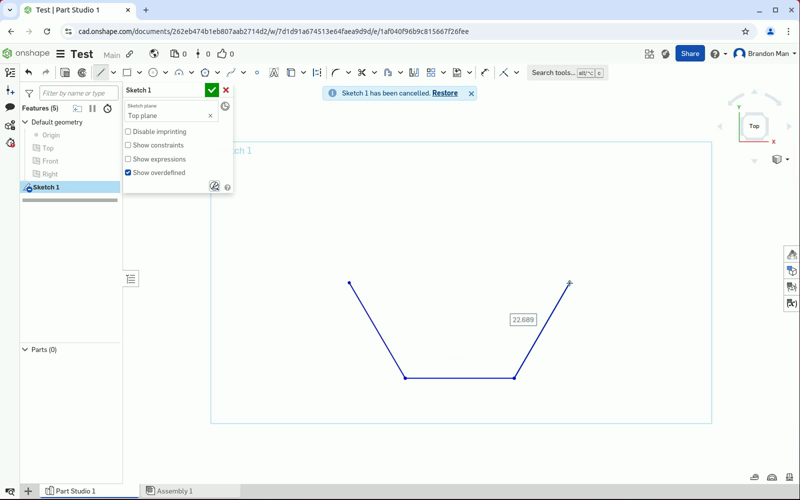
mouse_move(514, 187)
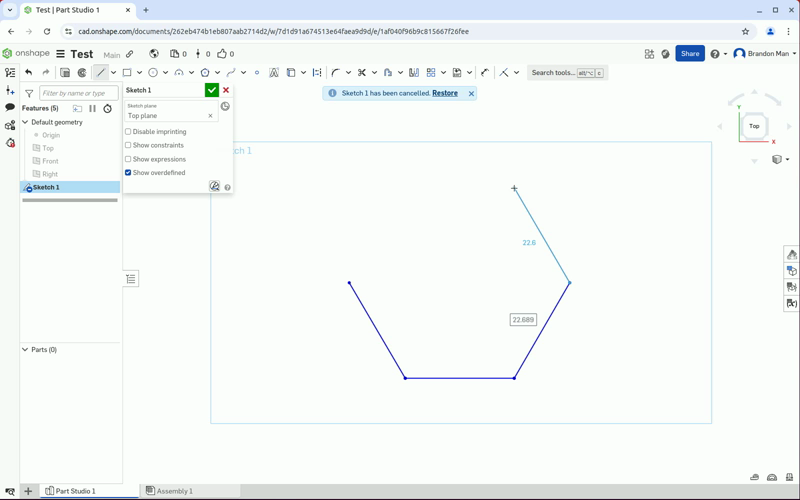
click(514, 187)
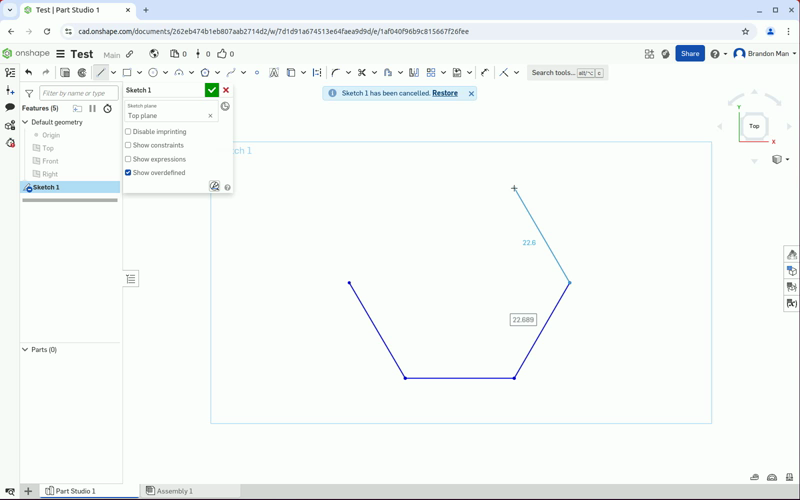
key_up(shift)
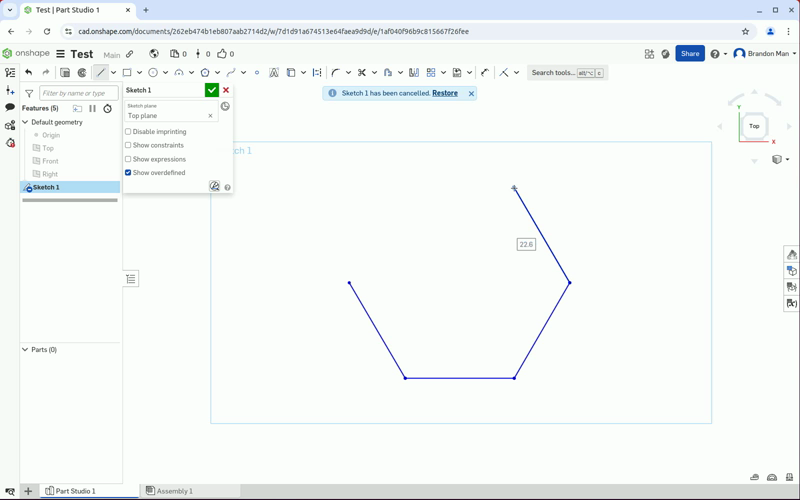
key_down(shift)
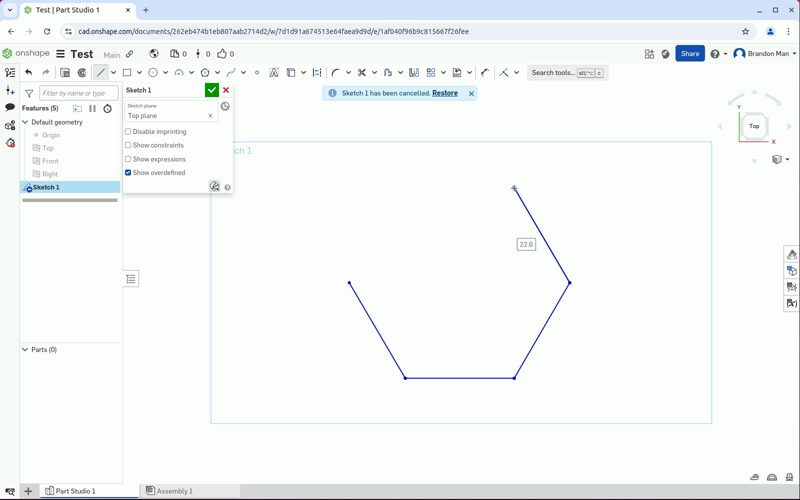
mouse_move(405, 187)
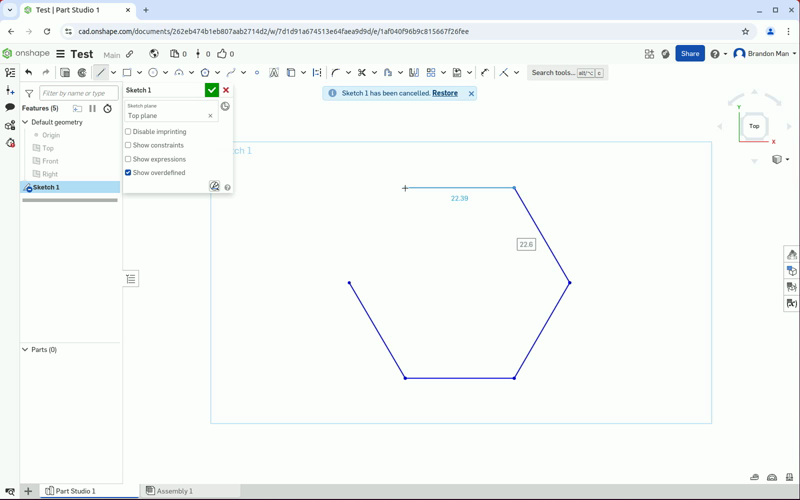
click(405, 187)
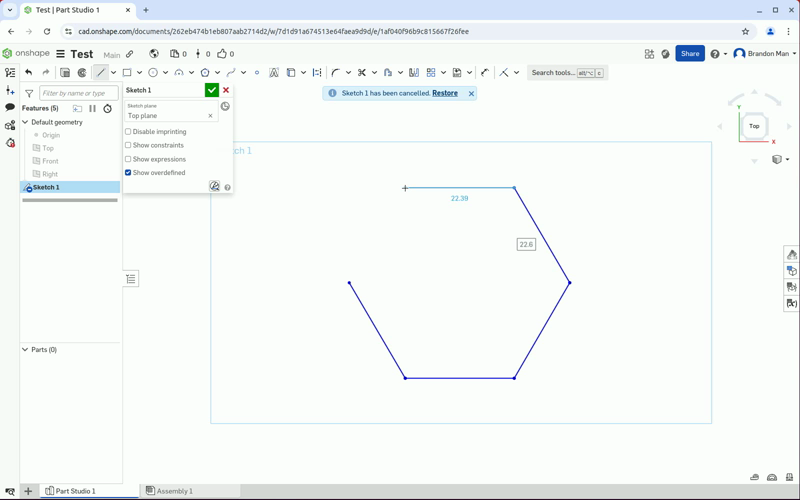
key_up(shift)
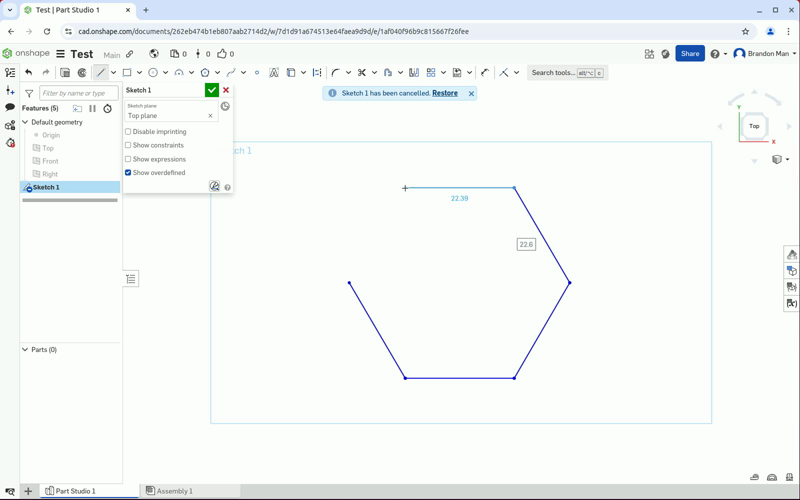
key_down(shift)
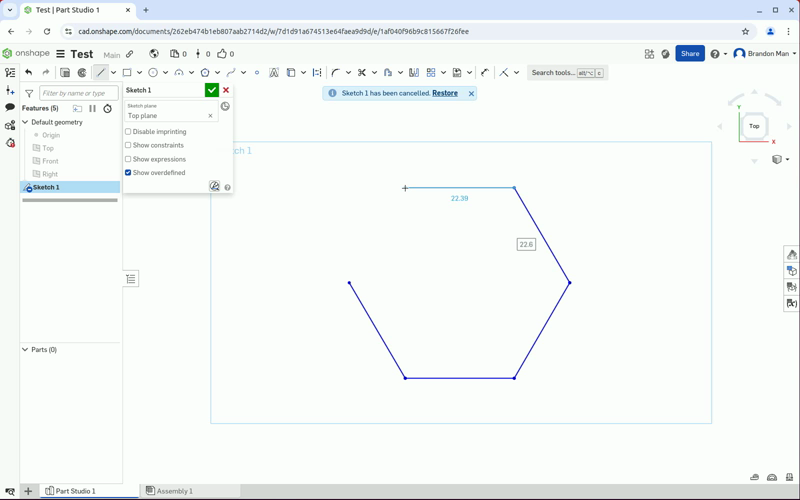
mouse_move(349, 282)
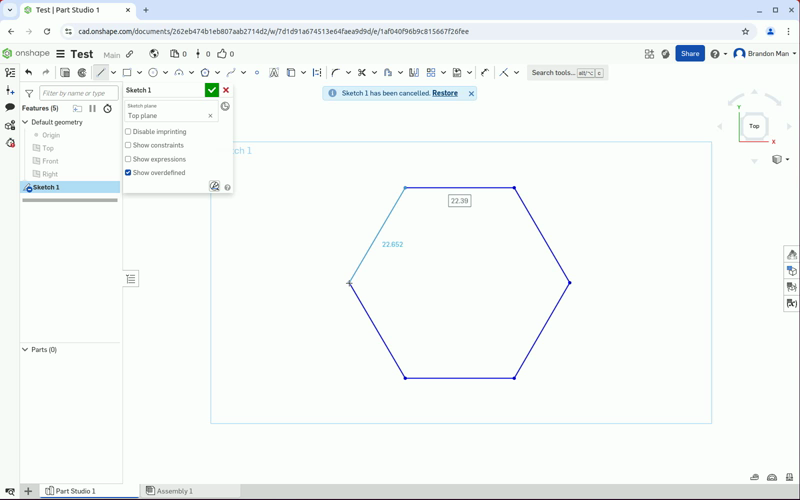
key_up(shift)
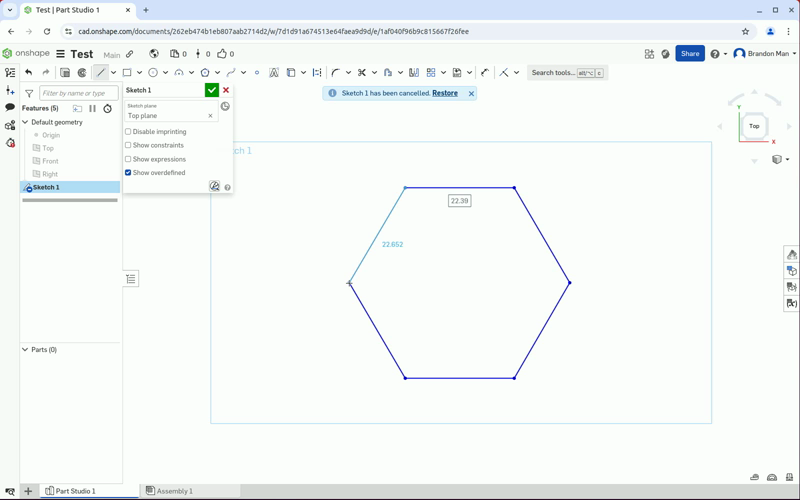
click(349, 282)
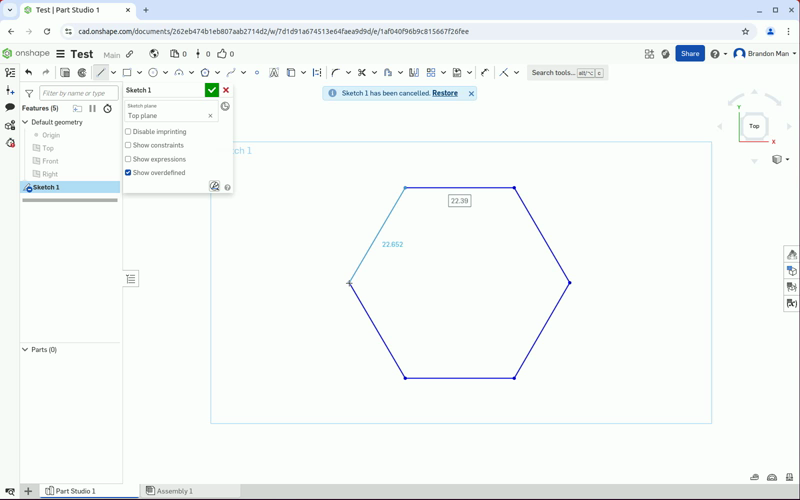
key(esc)
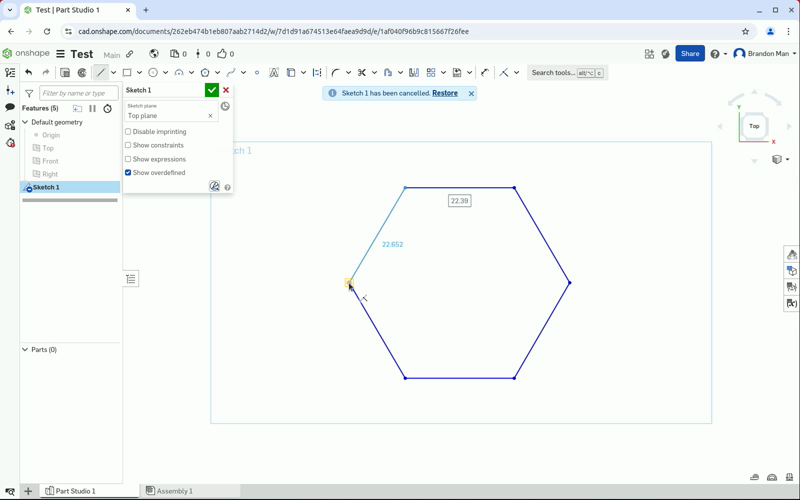
mouse_move(411, 317)
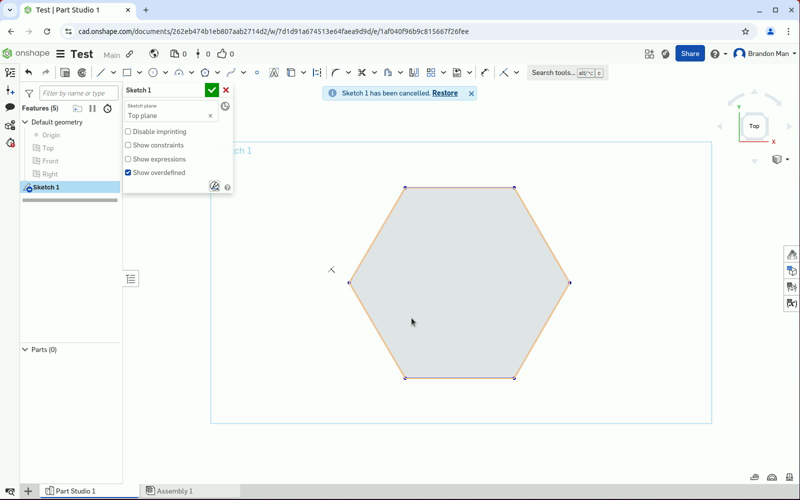
click(411, 317)
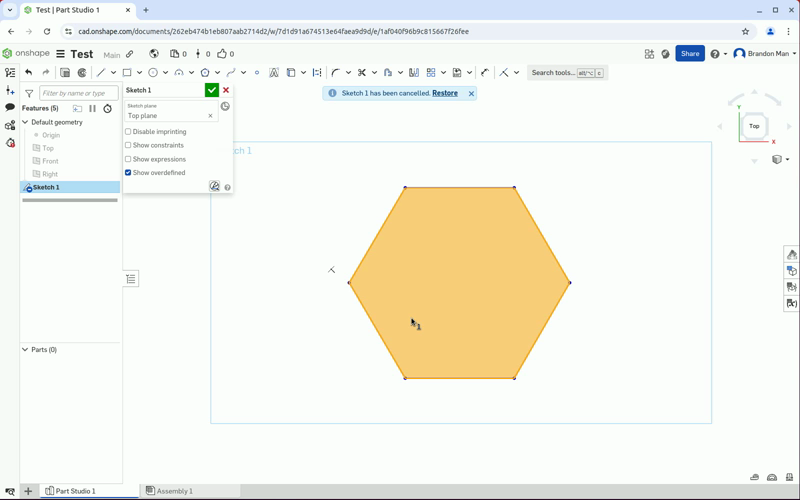
mouse_move(73, 352)
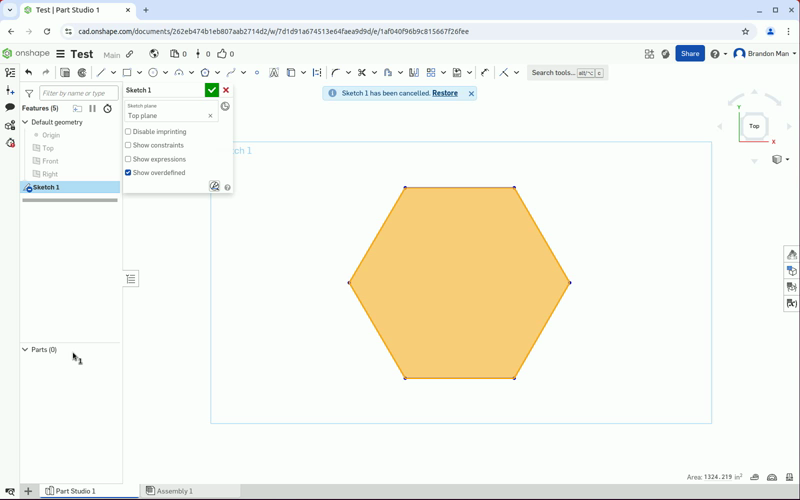
key(shift+y)
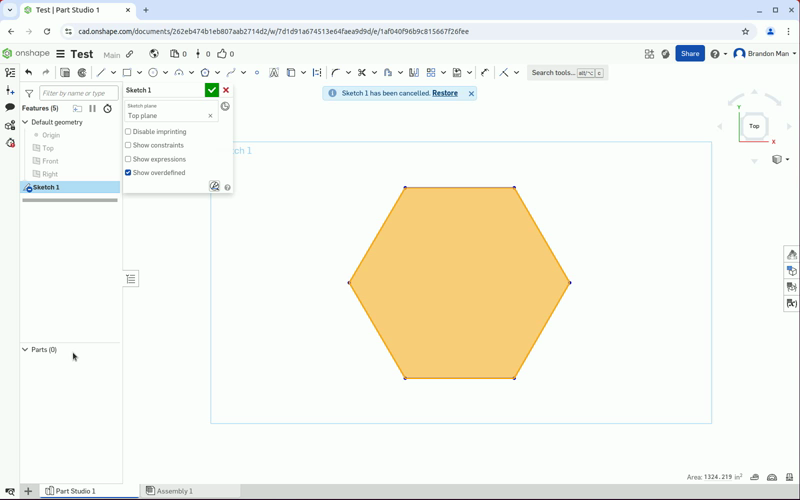
key(shift+e)
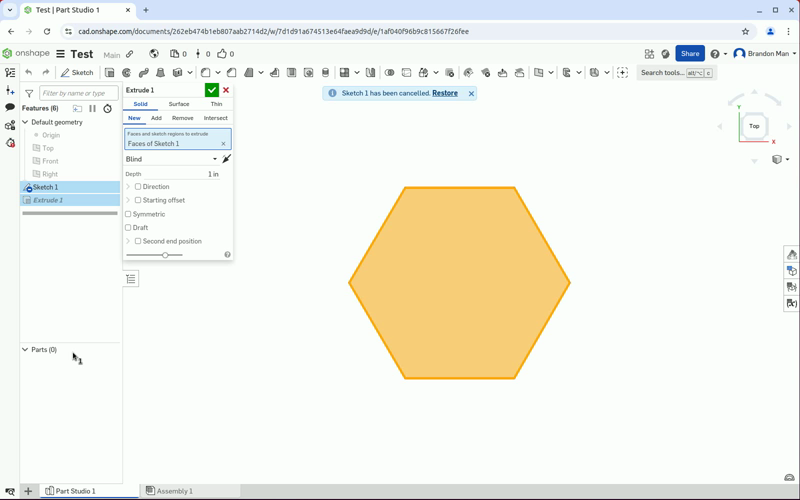
mouse_move(143, 106)
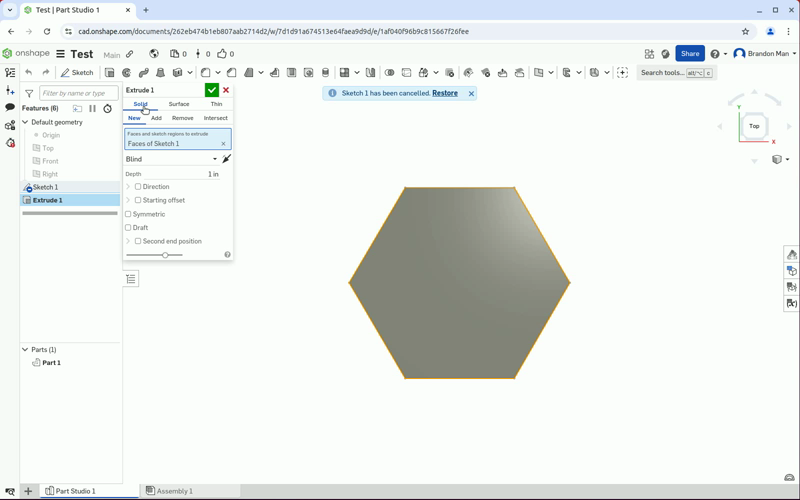
click(143, 106)
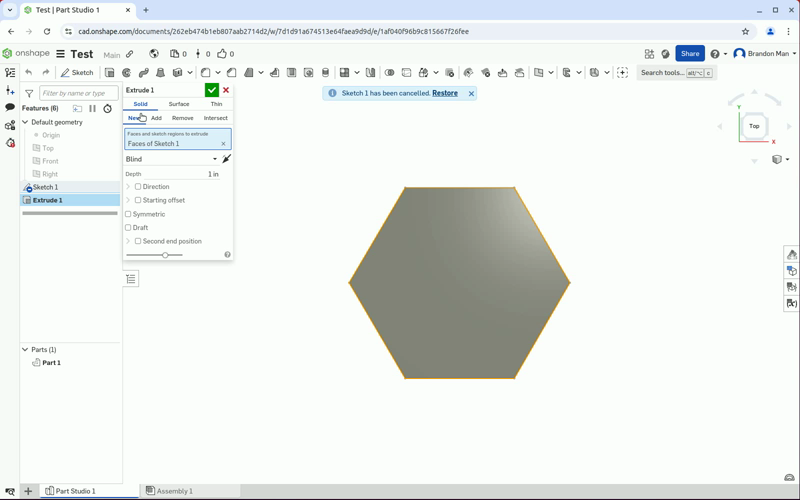
mouse_move(137, 120)
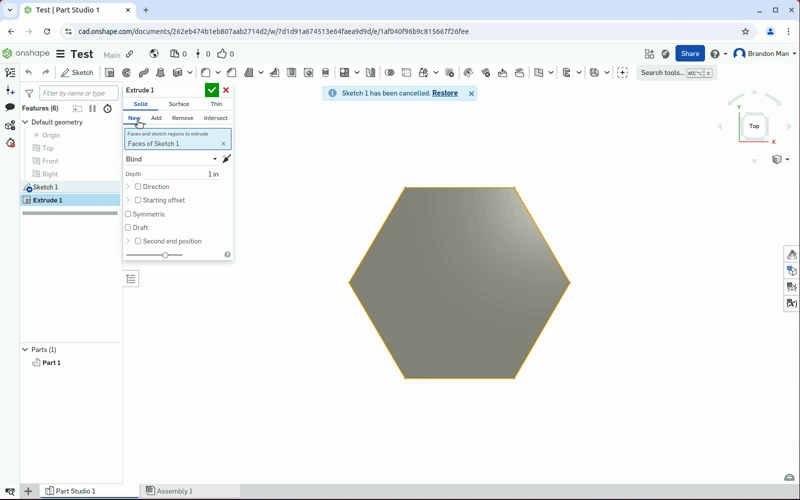
click(137, 120)
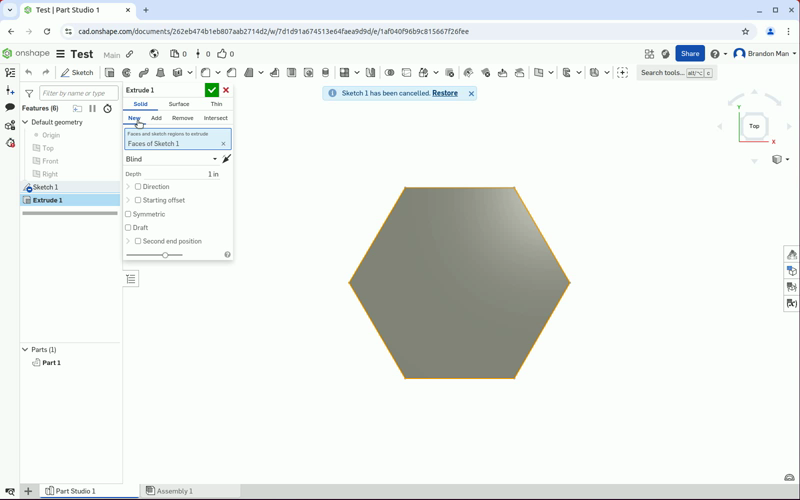
key(tab, 4)
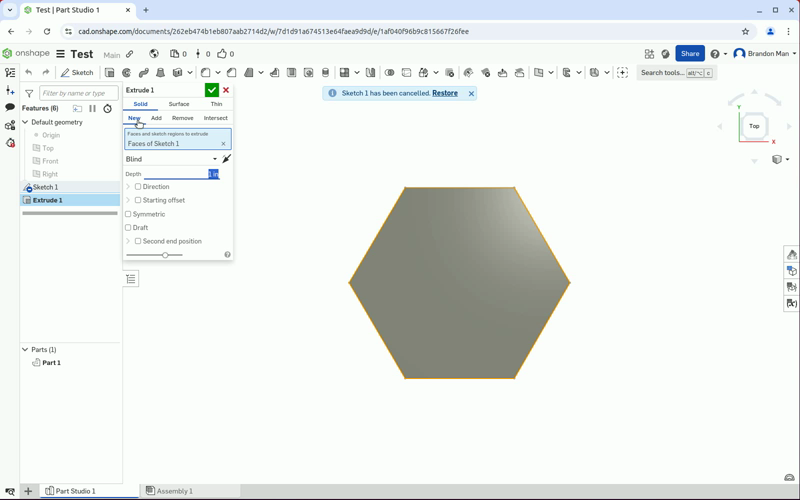
text(15.405)
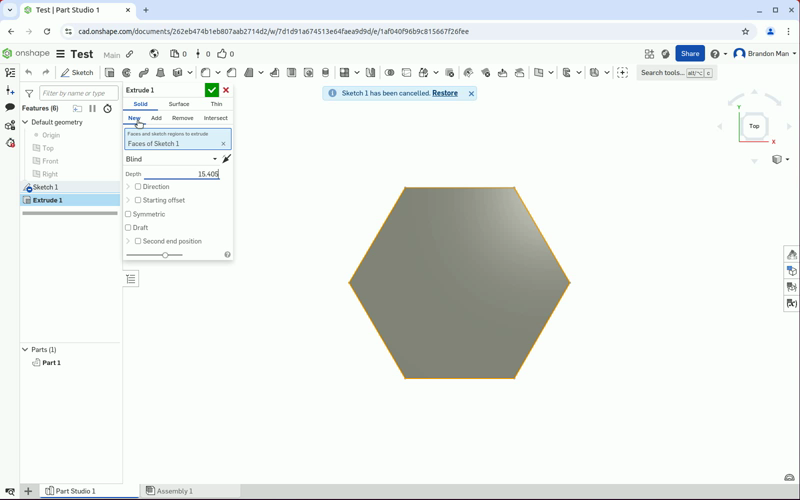
key(enter)
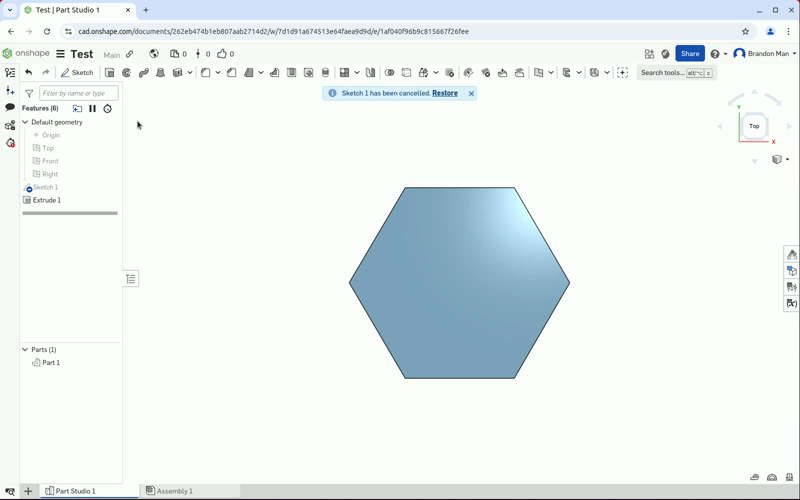
key(shift+h)
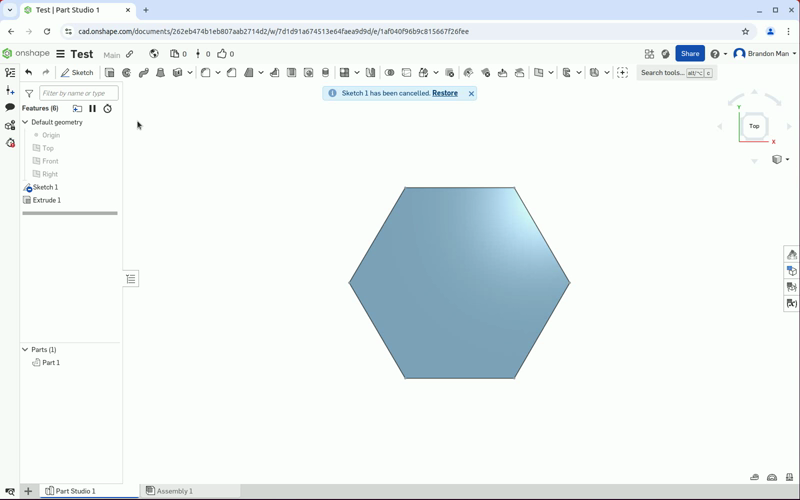
key(shift+h)
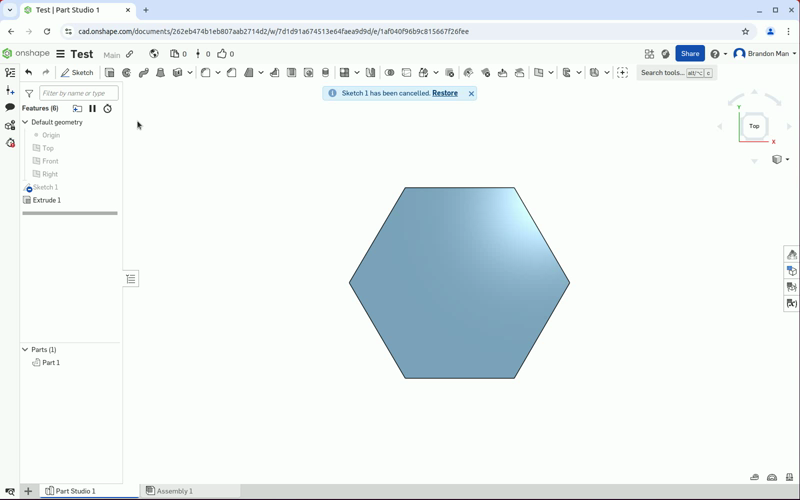
mouse_move(73, 189)
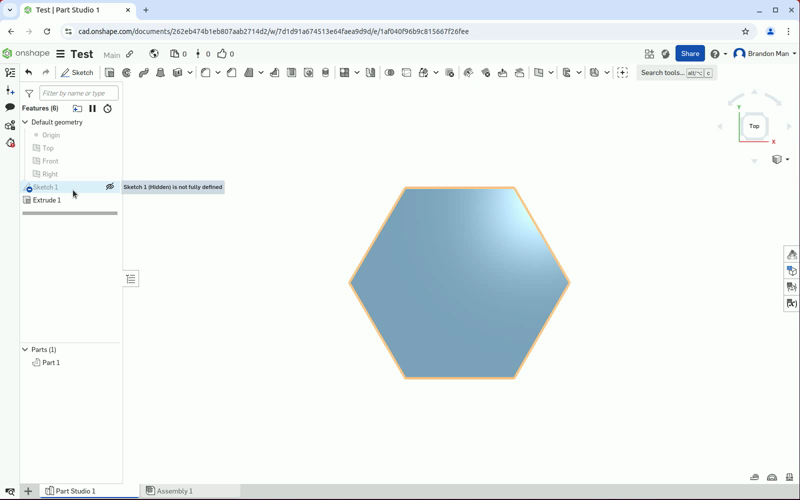
click(73, 189)
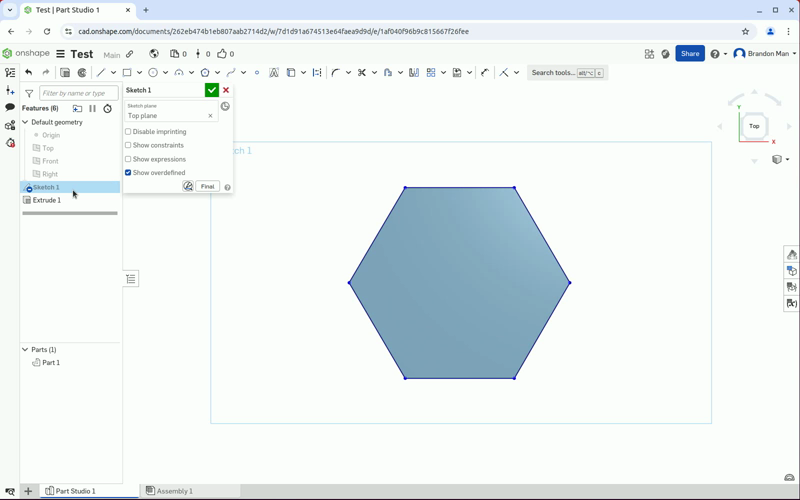
mouse_move(229, 92)
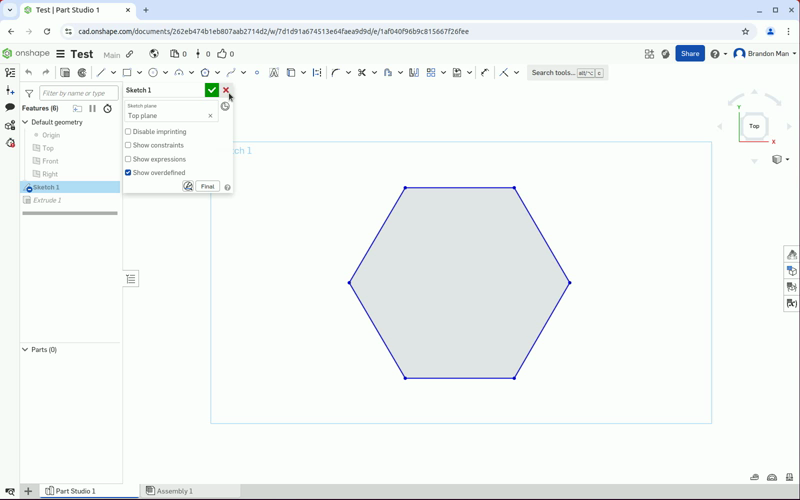
click(229, 92)
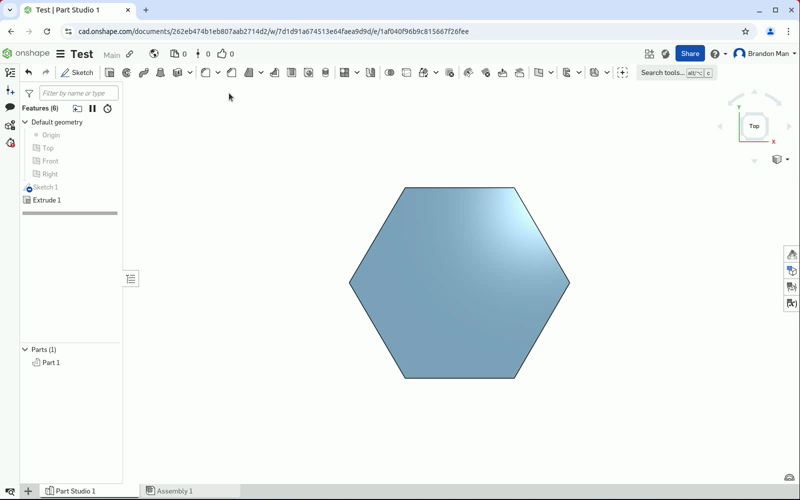
mouse_move(541, 75)
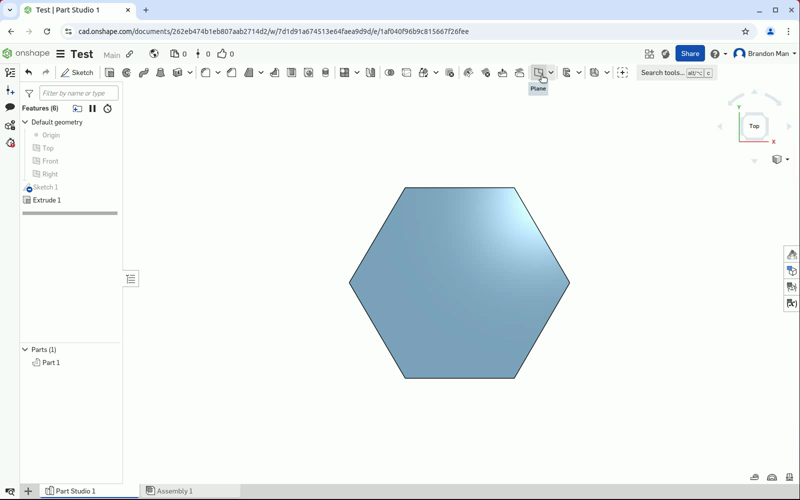
click(541, 75)
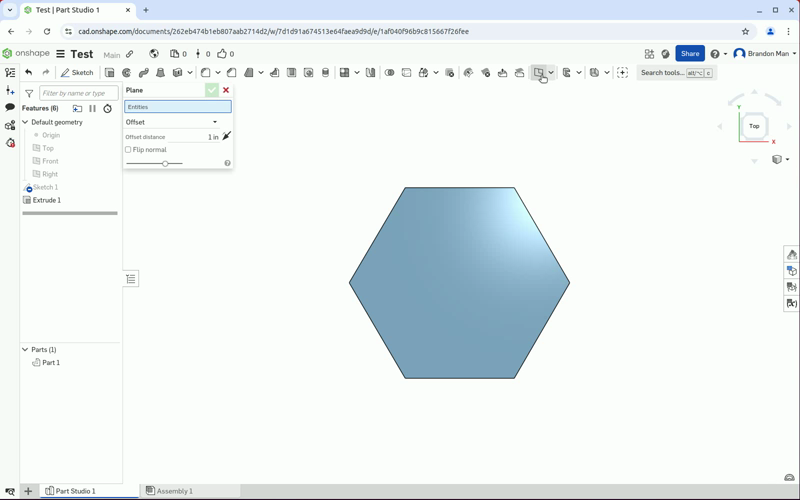
mouse_move(73, 150)
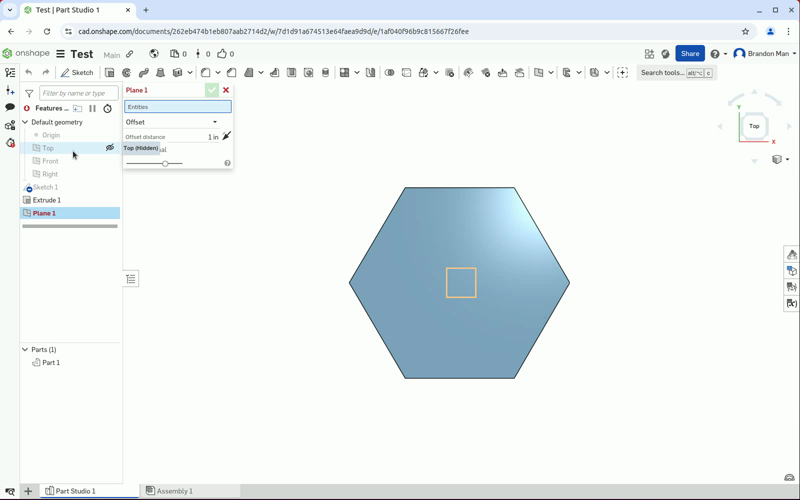
click(73, 150)
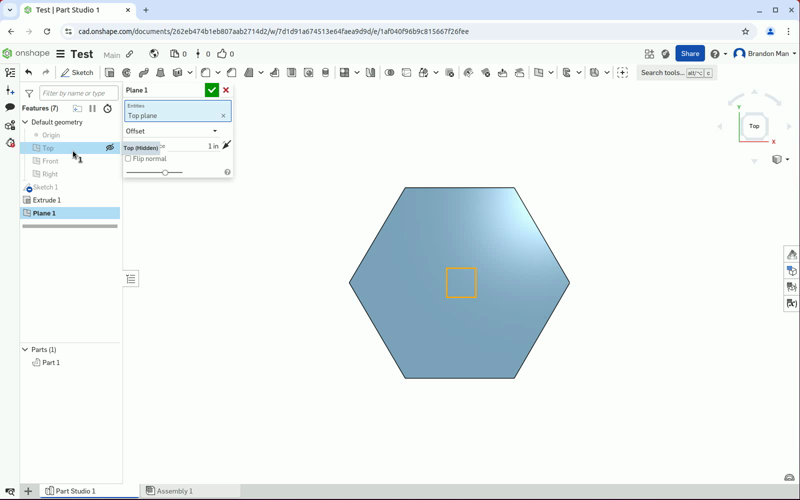
key(tab, 2)
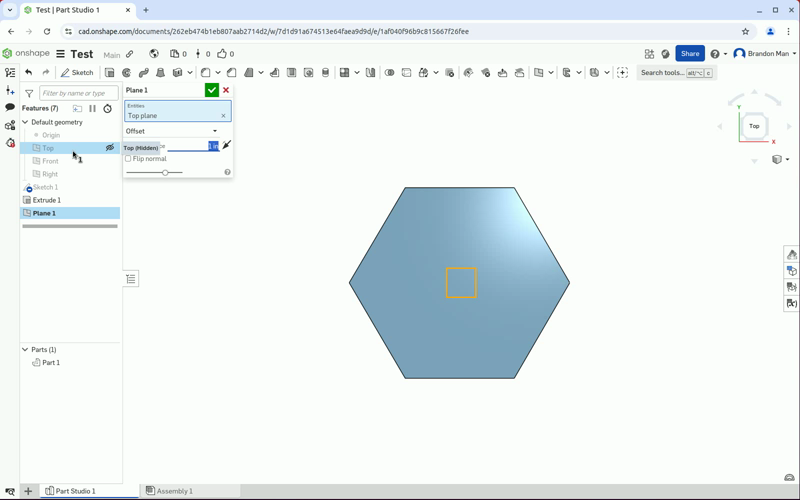
text(15.405)
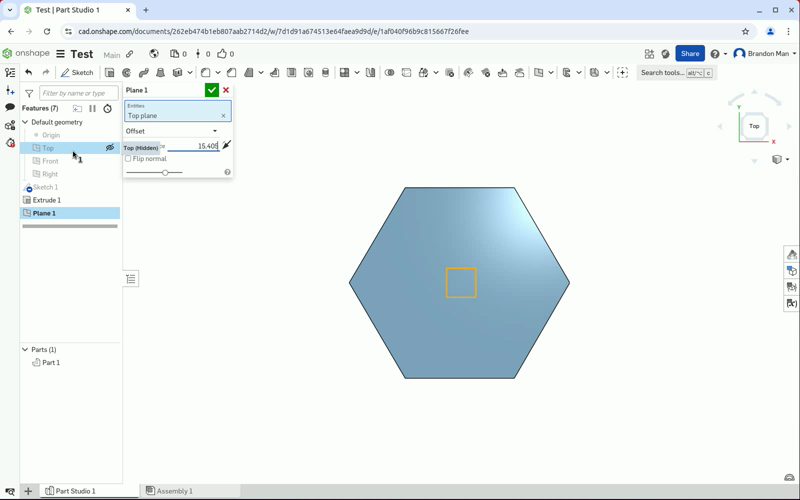
key(enter, 2)
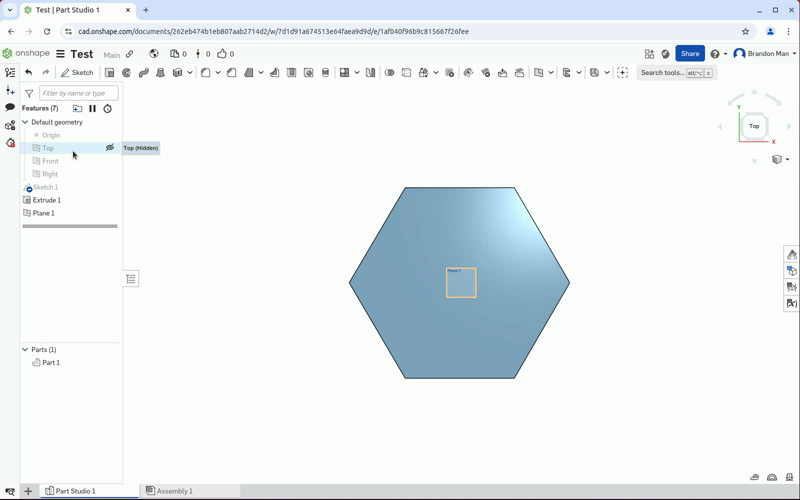
key(shift+s)
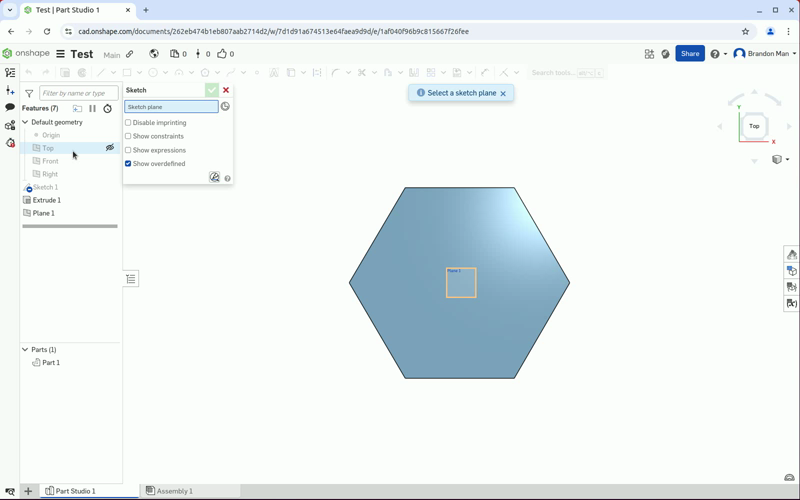
mouse_move(73, 215)
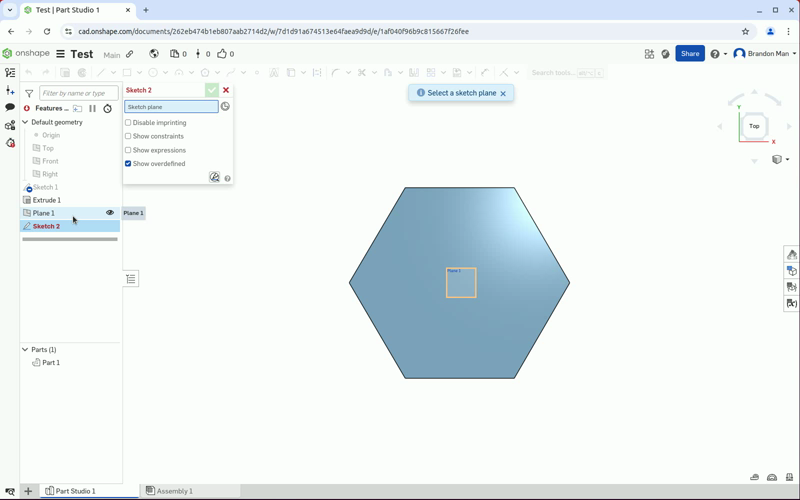
click(73, 215)
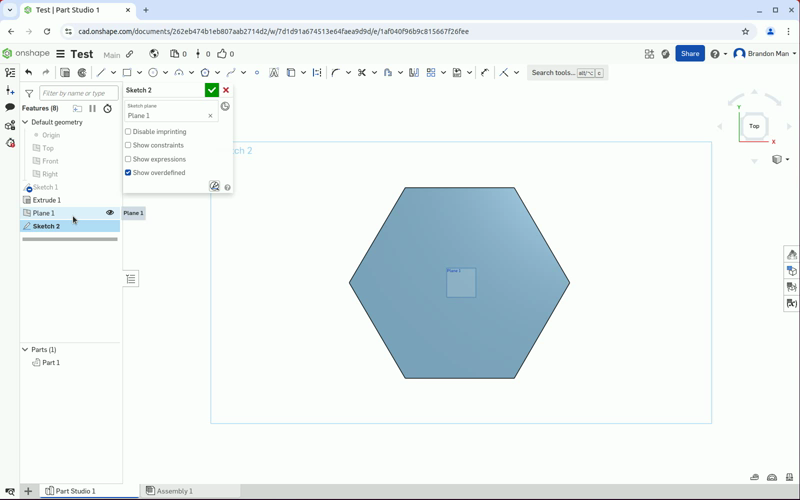
mouse_move(73, 352)
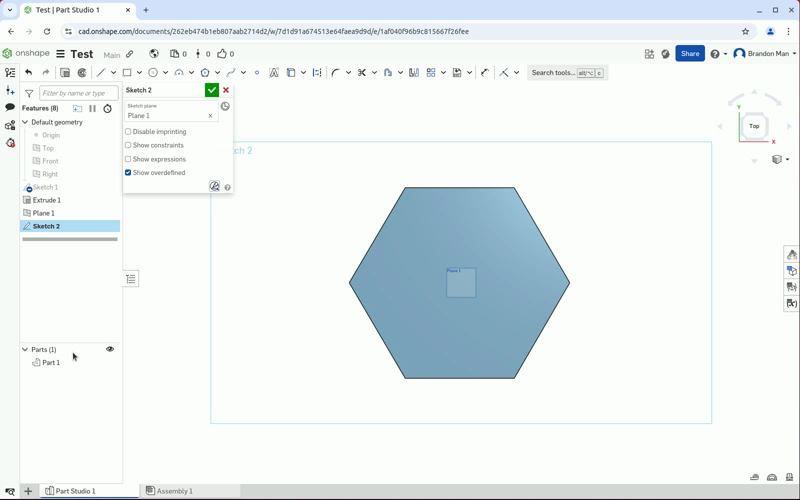
key(y)
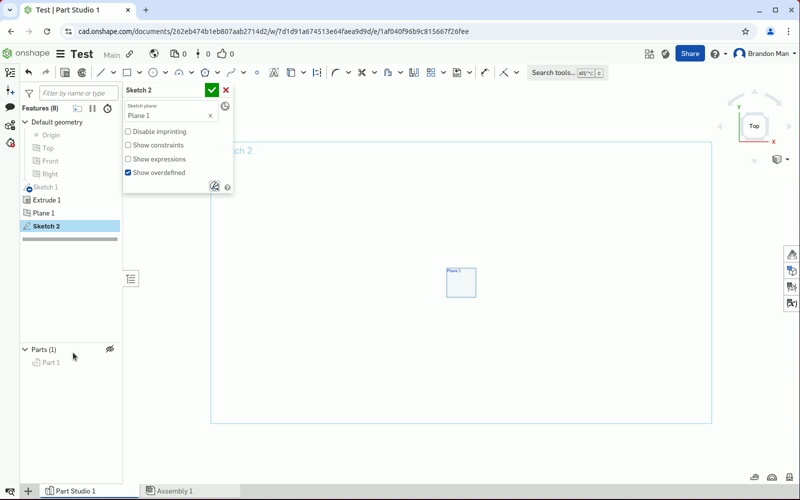
key(c)
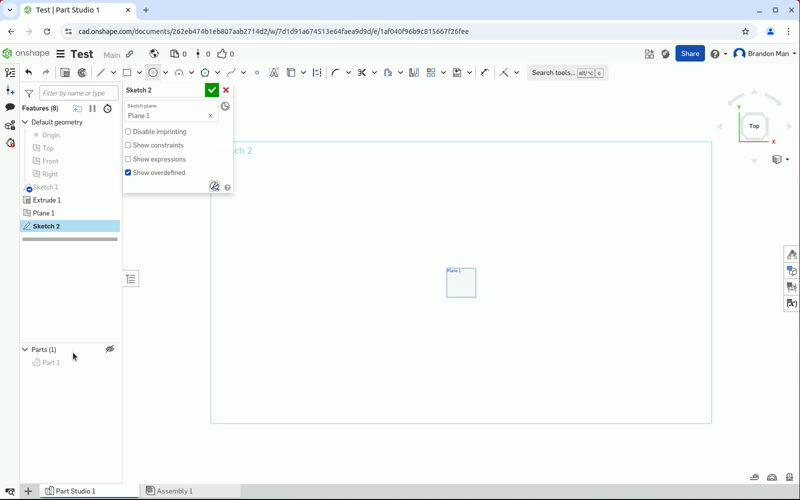
key_down(shift)
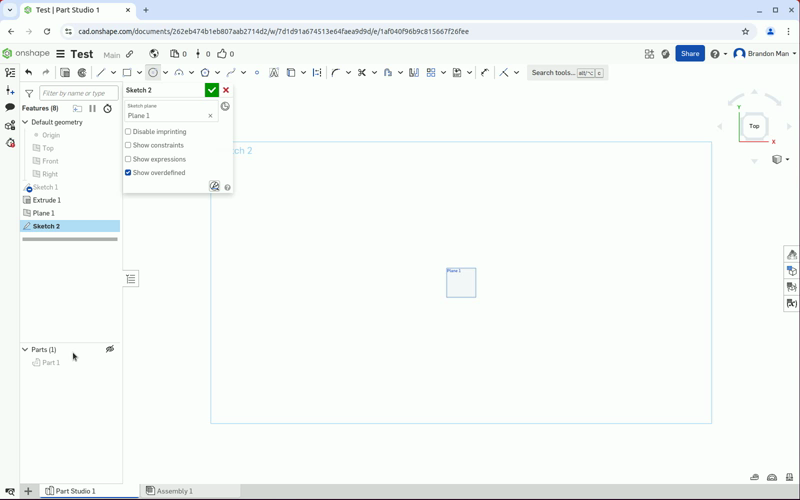
mouse_move(461, 282)
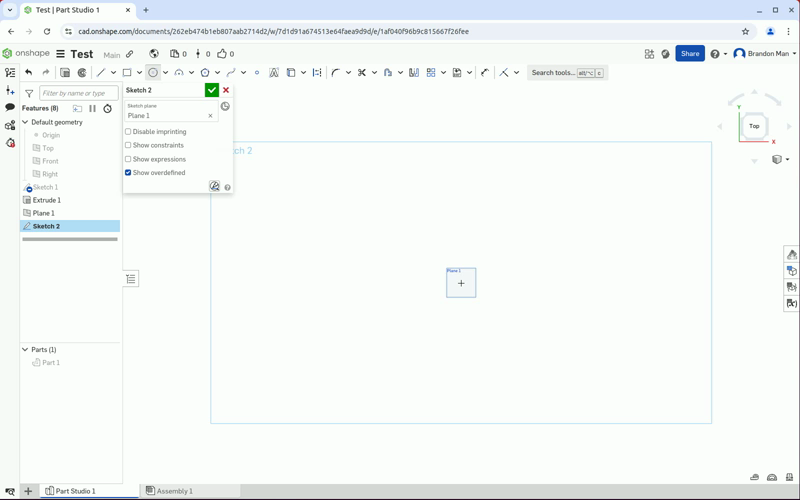
click(461, 282)
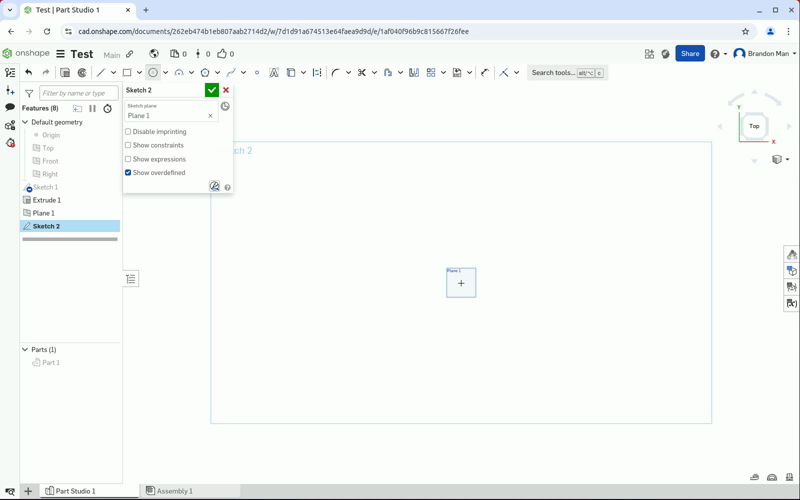
key_up(shift)
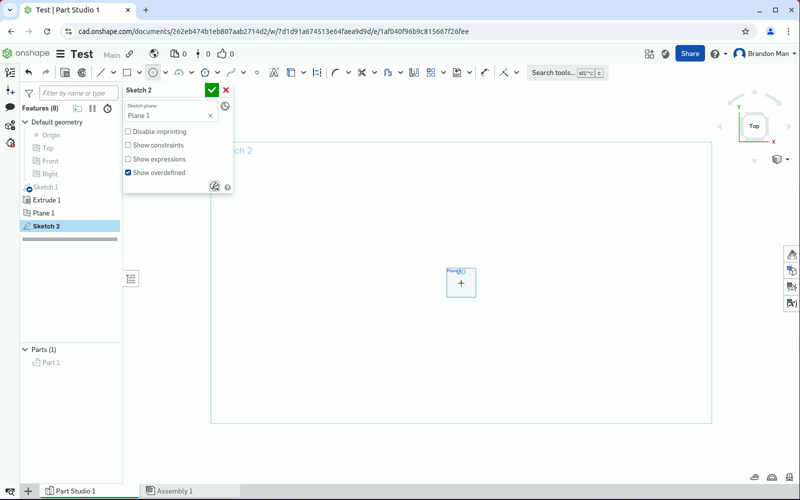
mouse_move(552, 282)
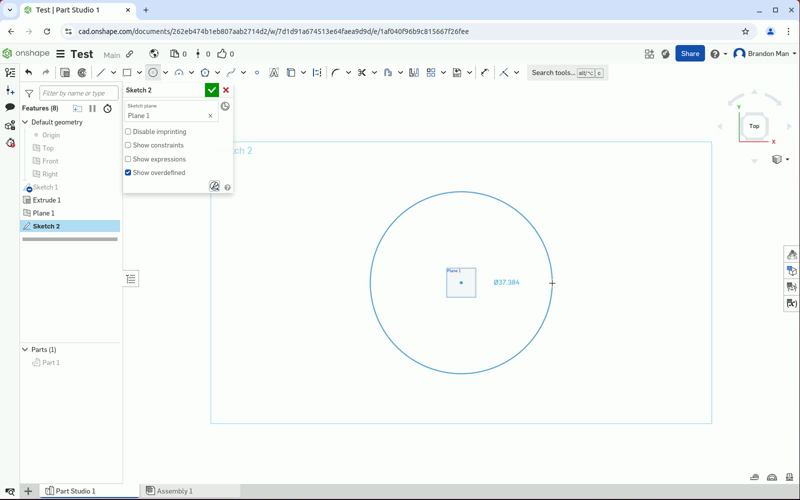
click(552, 282)
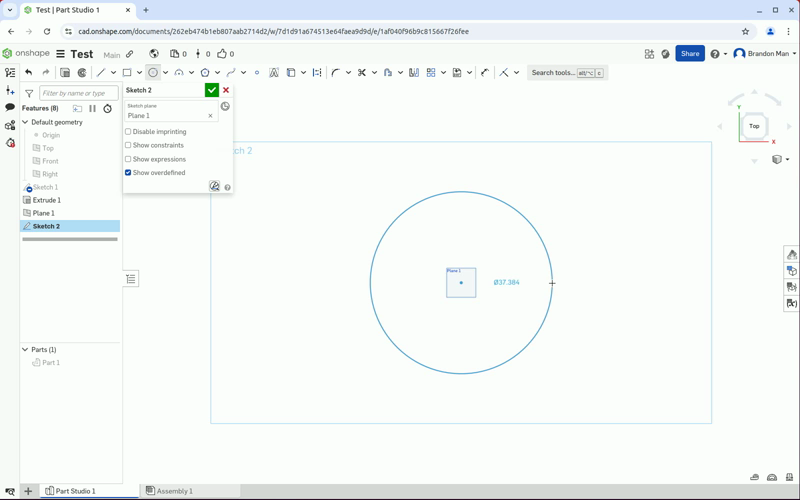
key(esc)
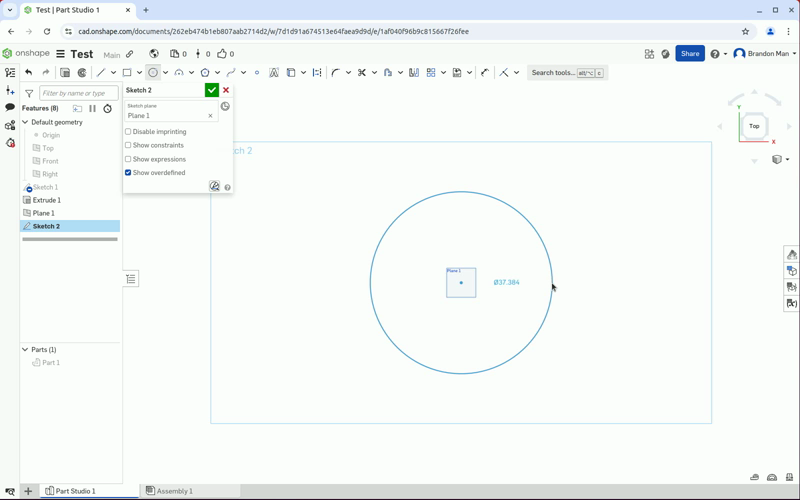
mouse_move(427, 318)
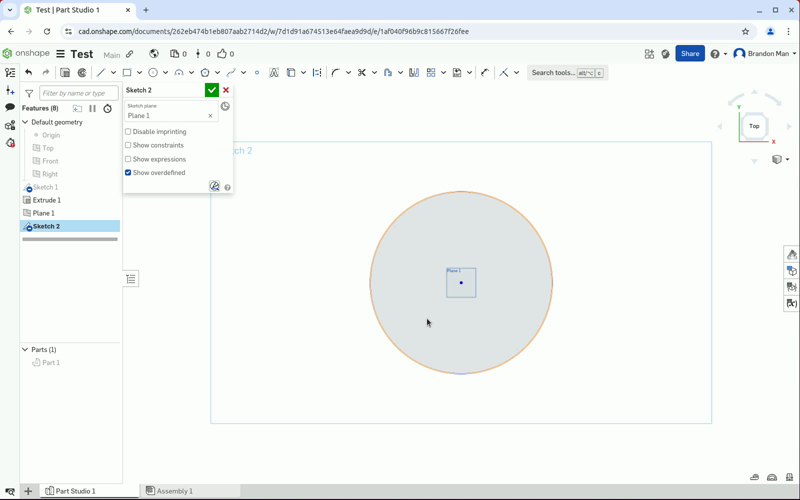
click(427, 318)
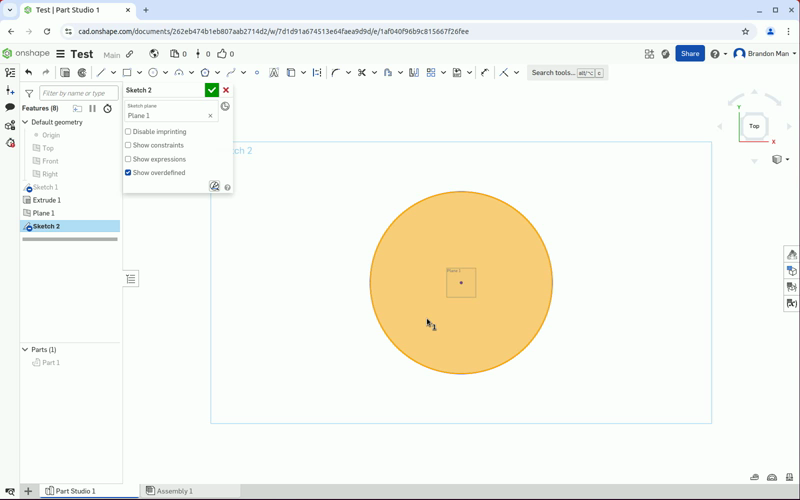
mouse_move(73, 352)
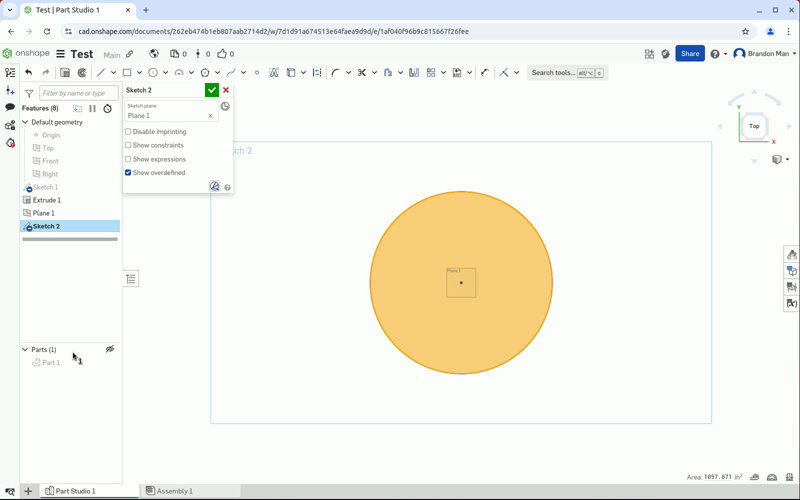
key(shift+y)
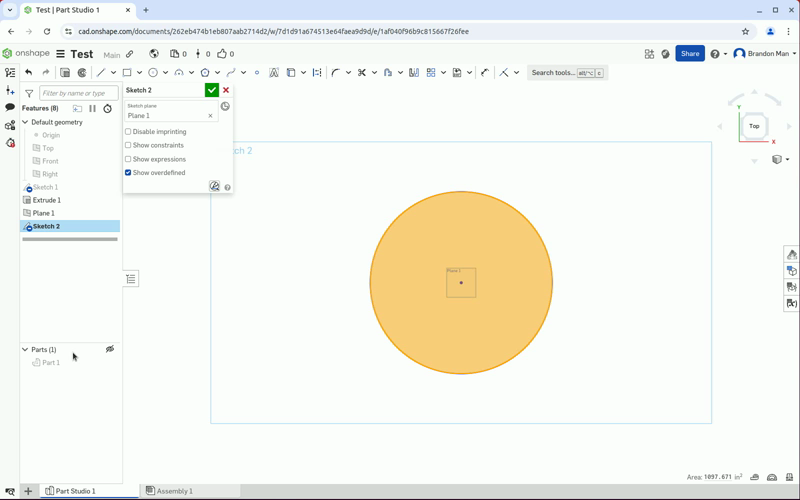
key(shift+e)
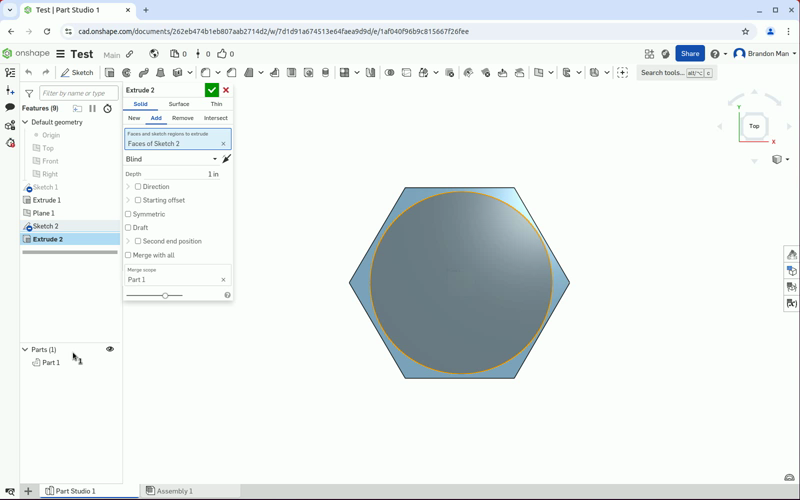
mouse_move(143, 106)
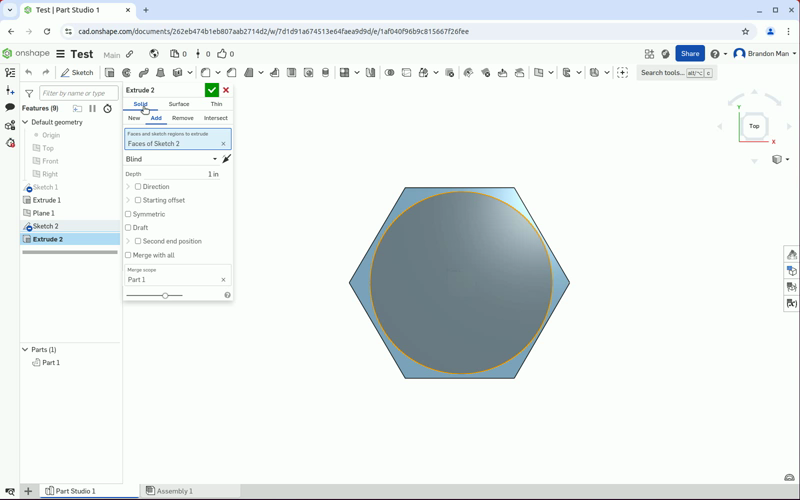
click(143, 106)
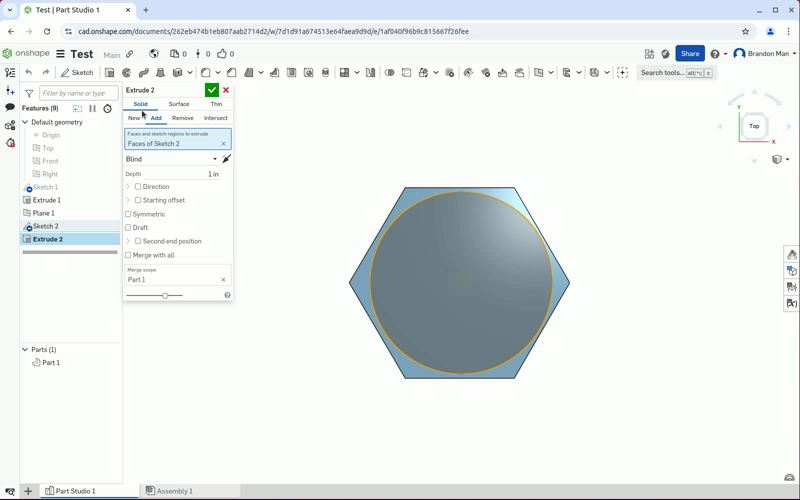
mouse_move(137, 120)
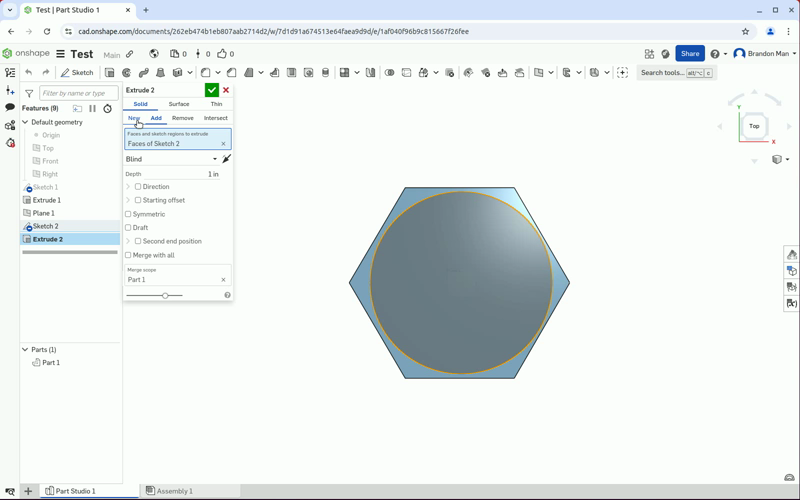
click(137, 120)
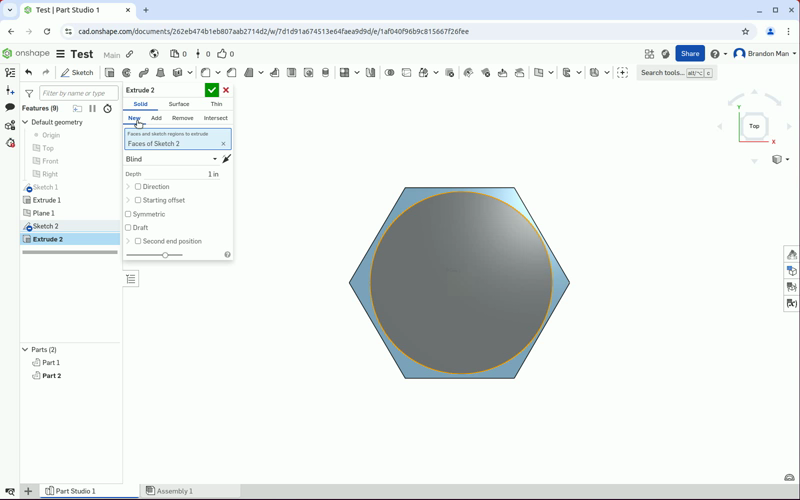
key(tab, 4)
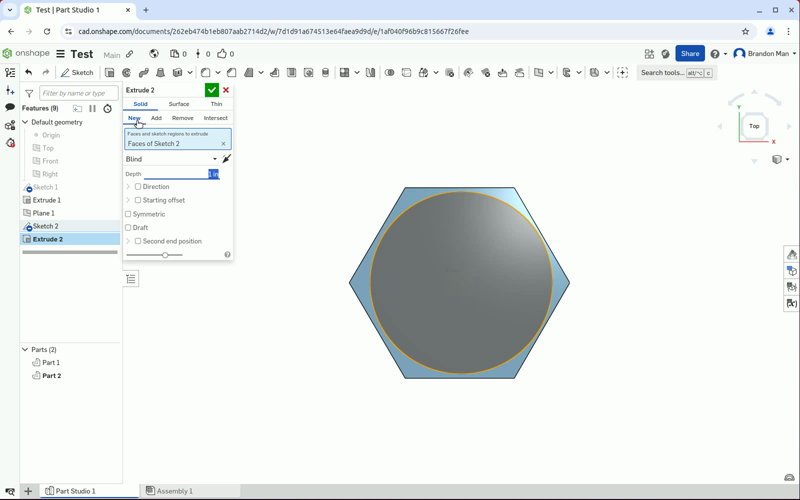
text(7.703)
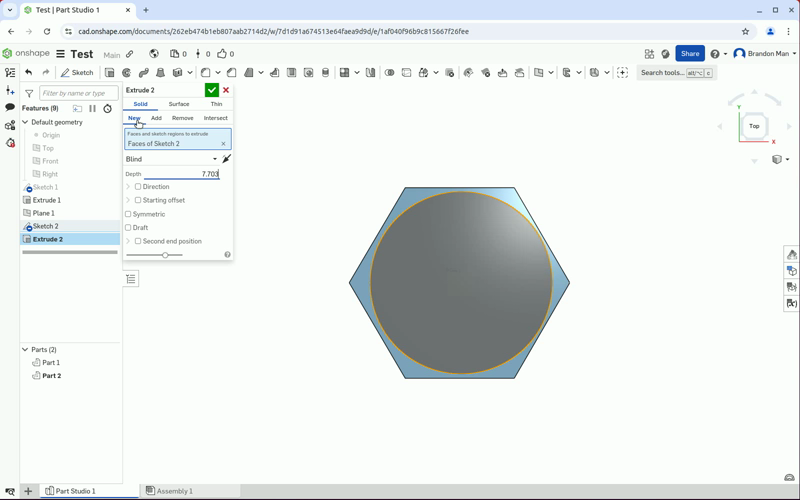
key(enter)
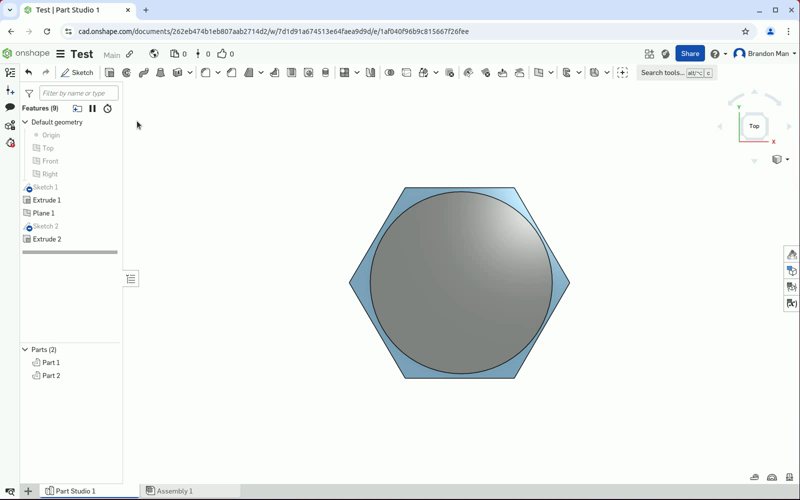
key(shift+h)
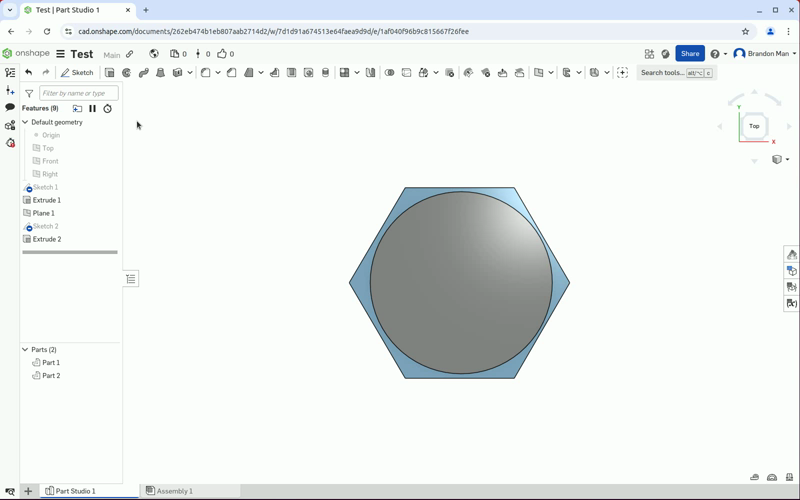
key(shift+h)
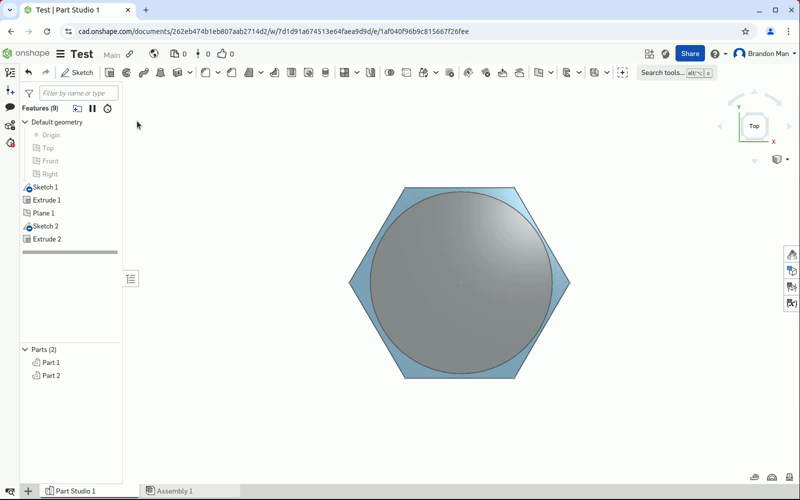
key(shift+7)
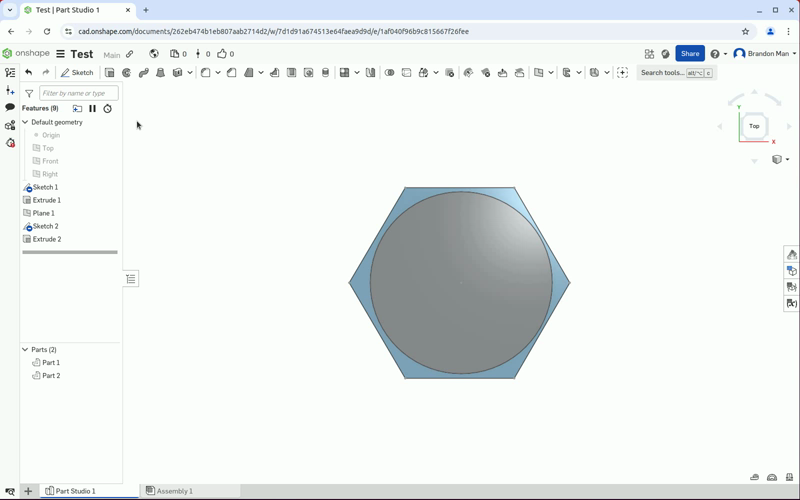
key(up, 3)
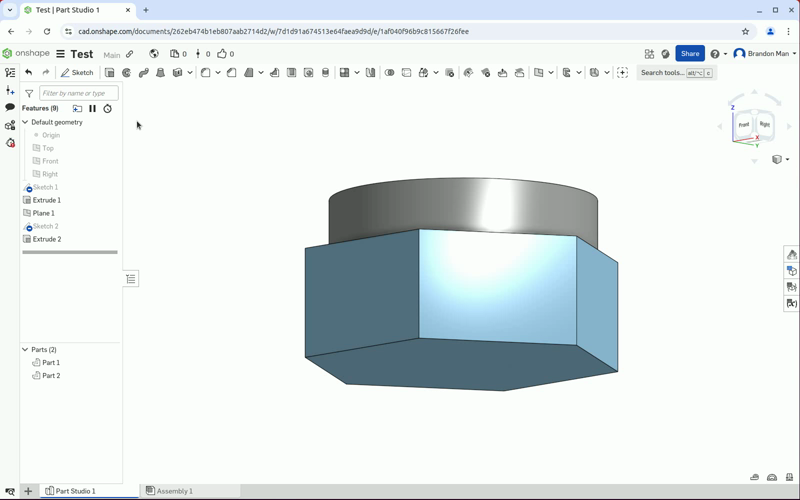
key(left, 3)
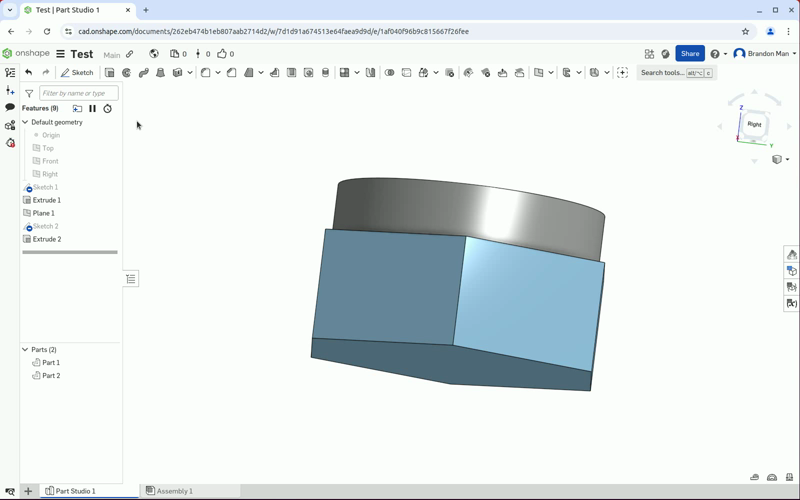
key(right, 3)
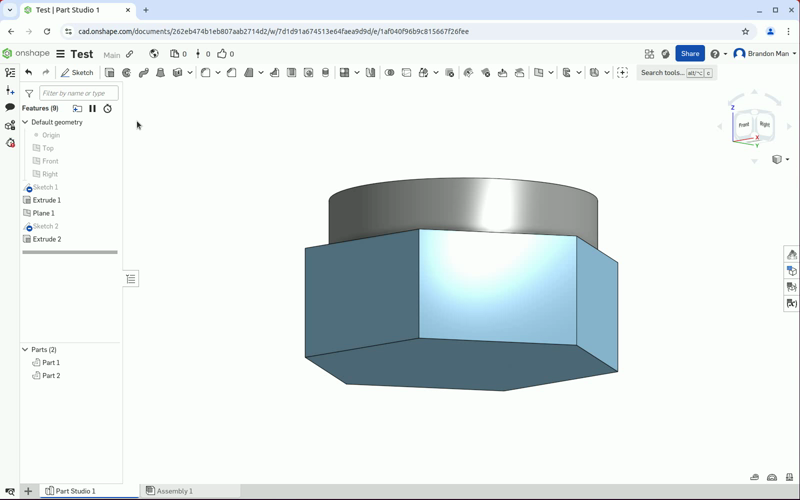
key(down, 3)
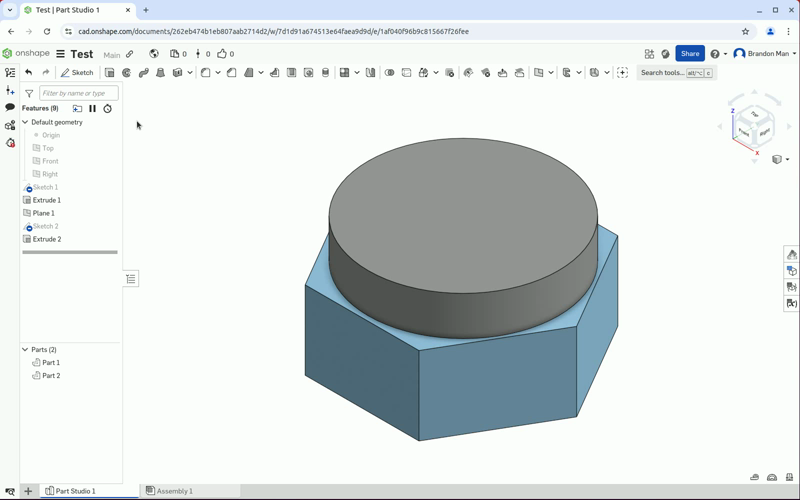
mouse_move(73, 189)
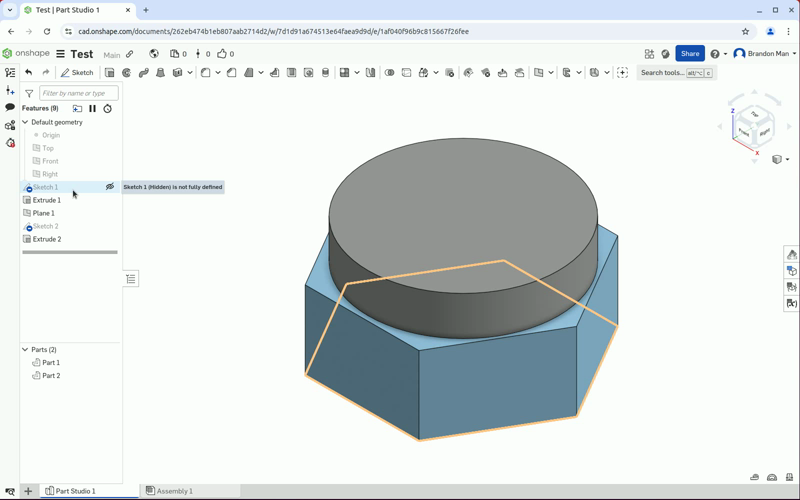
click(73, 189)